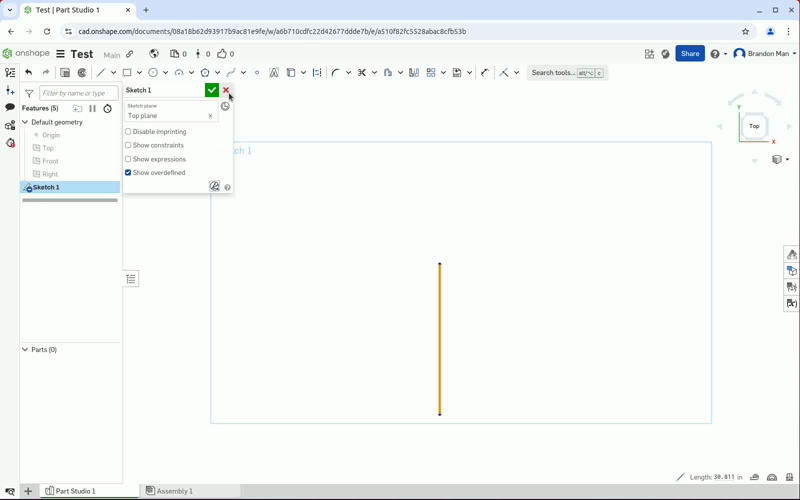
key(shift+h)
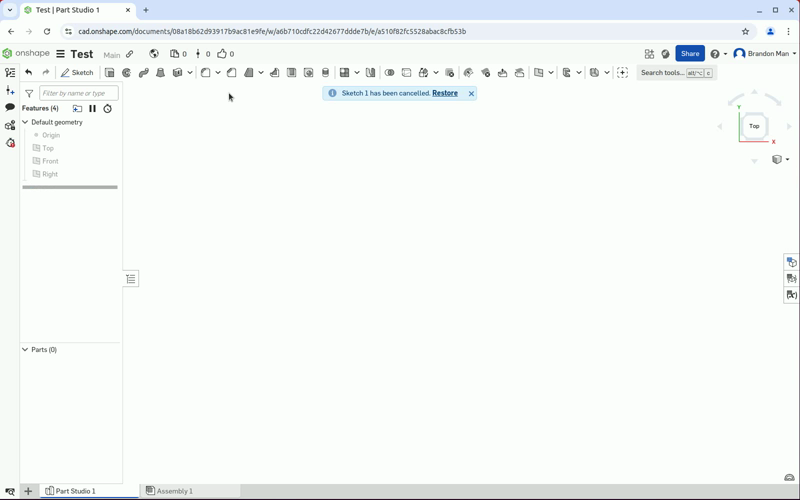
mouse_move(73, 352)
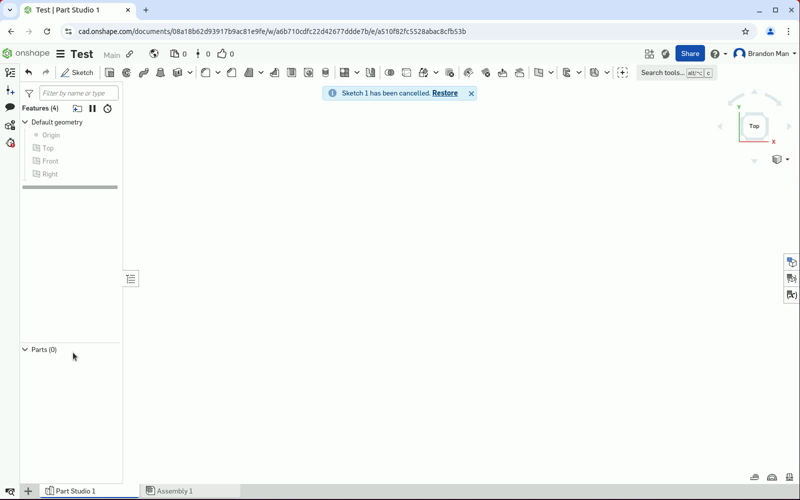
key(y)
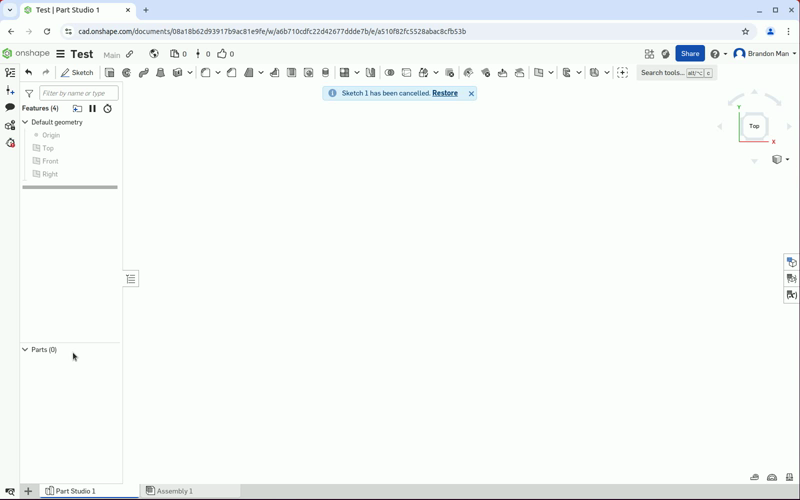
key(shift+p)
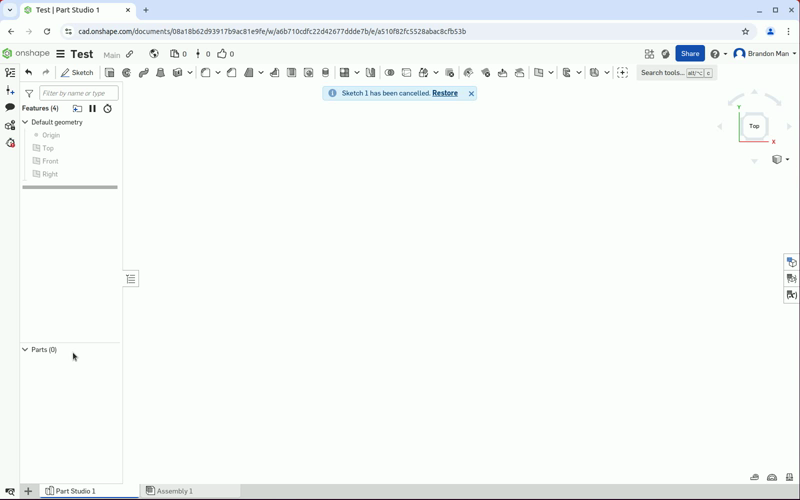
key(space)
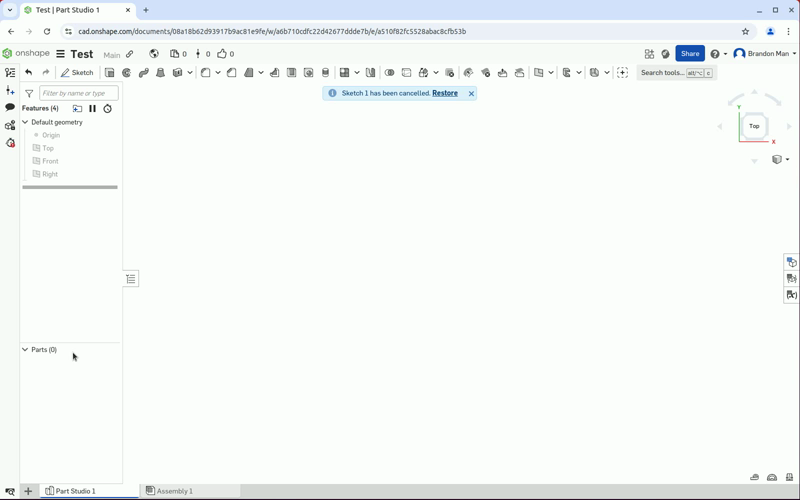
key_down(shift)
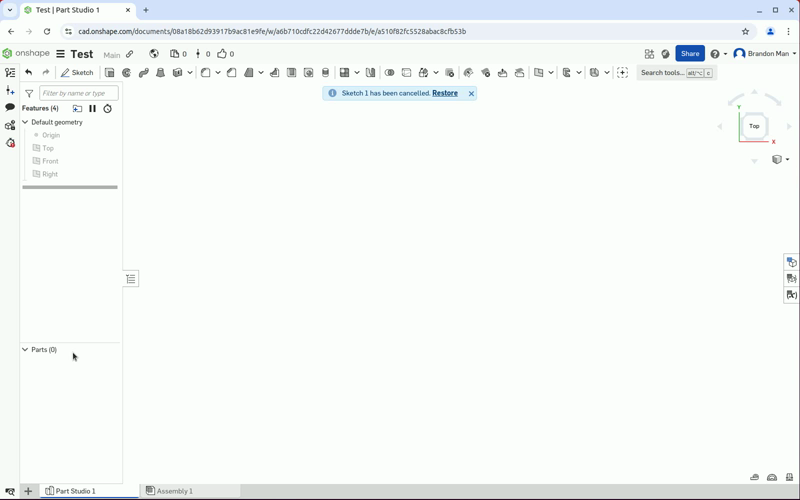
key(up)
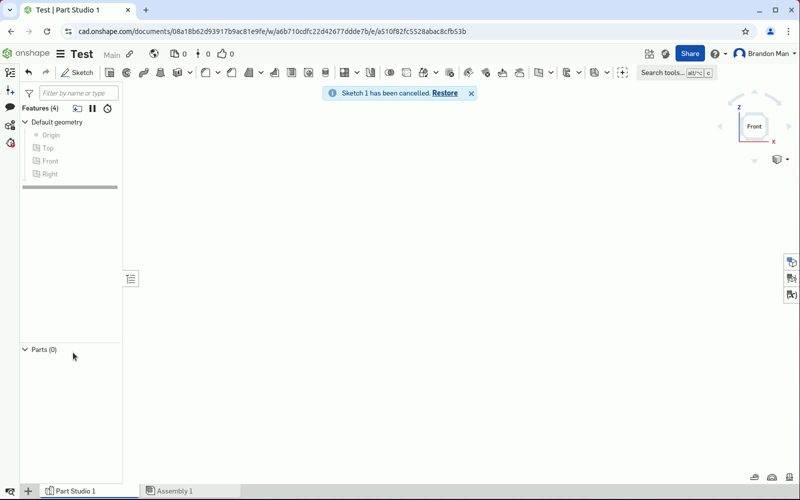
key_up(shift)
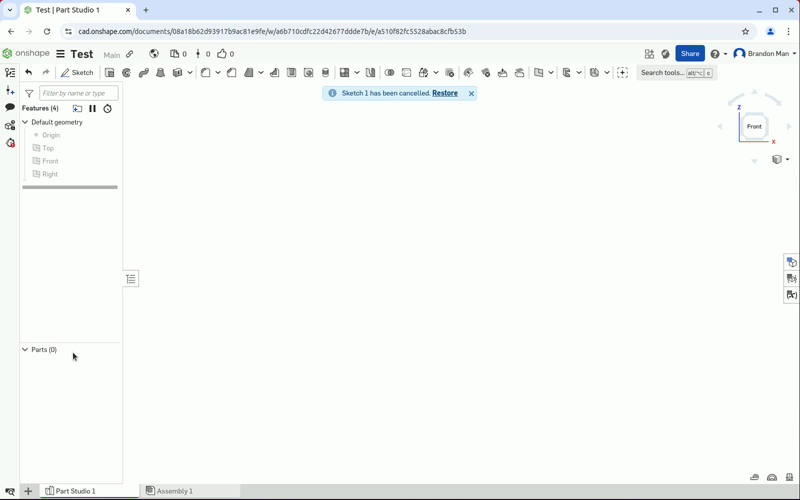
mouse_move(73, 352)
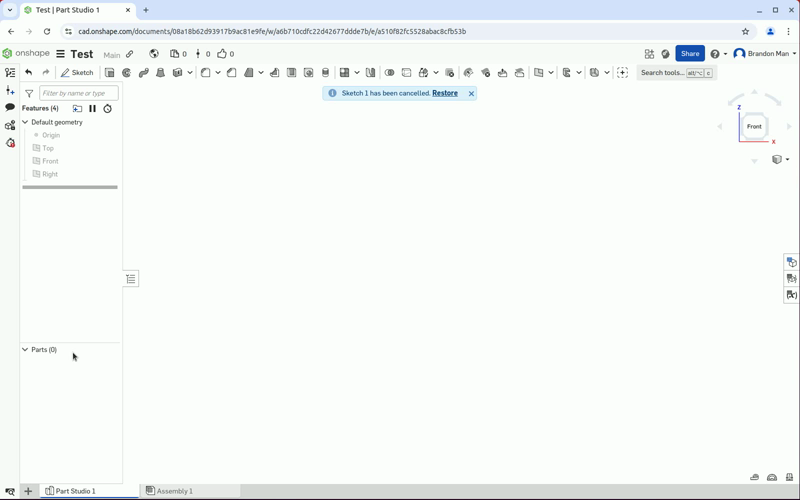
key(shift+y)
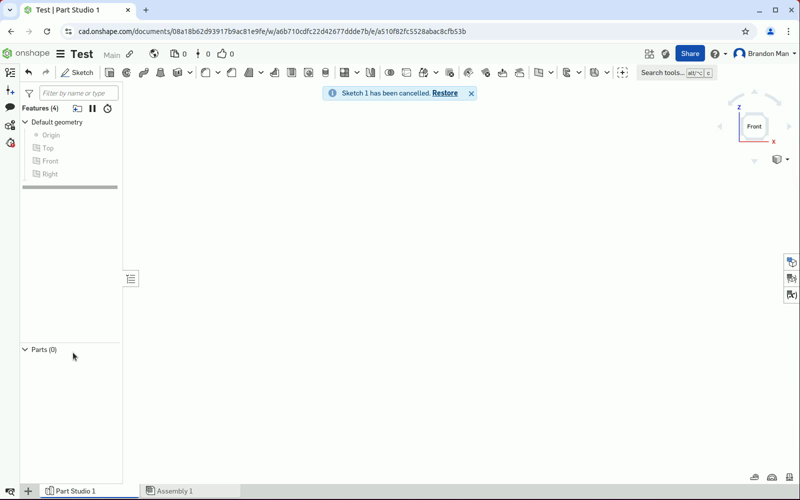
key(shift+s)
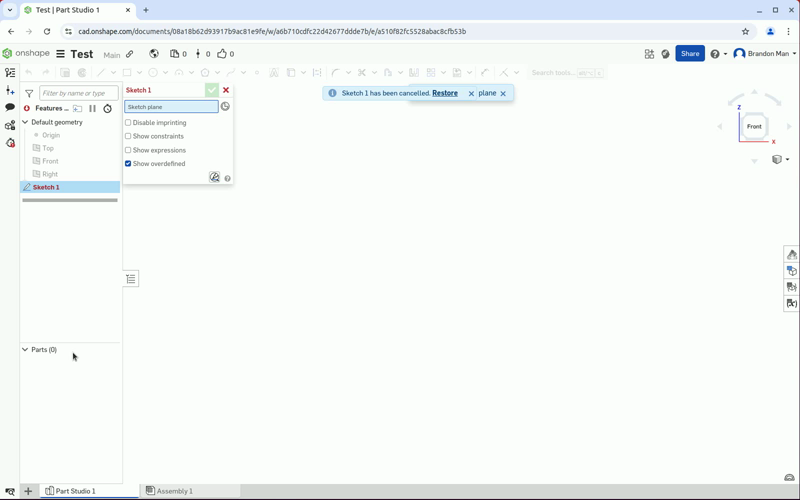
mouse_move(73, 163)
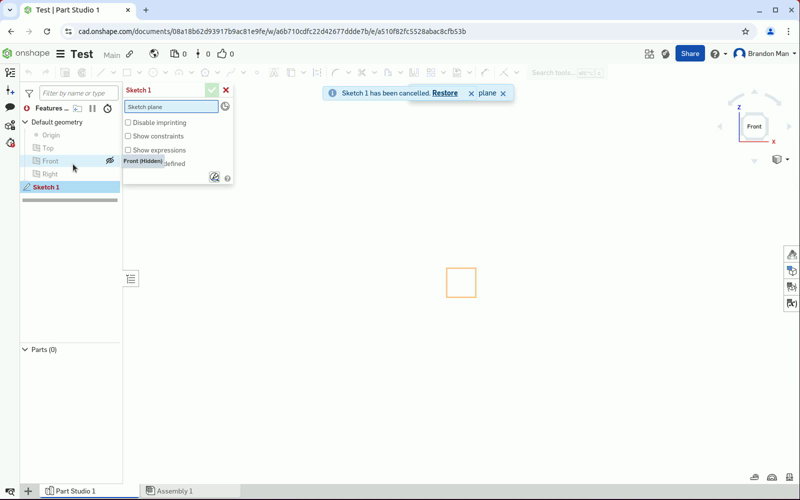
click(73, 163)
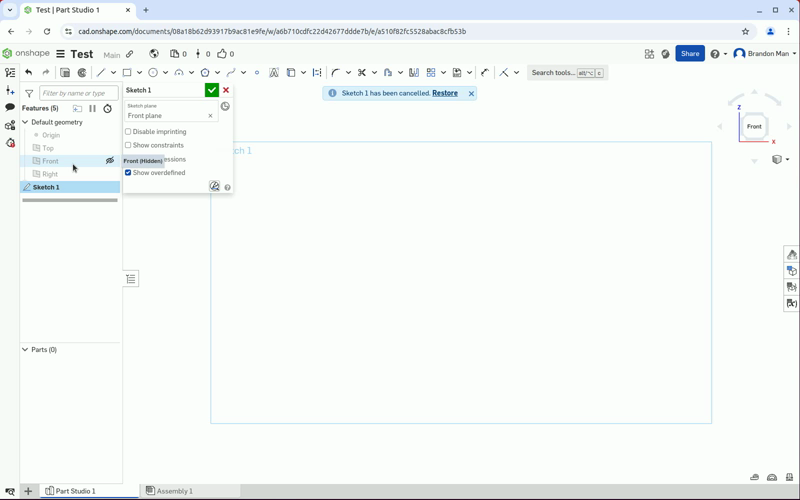
mouse_move(73, 352)
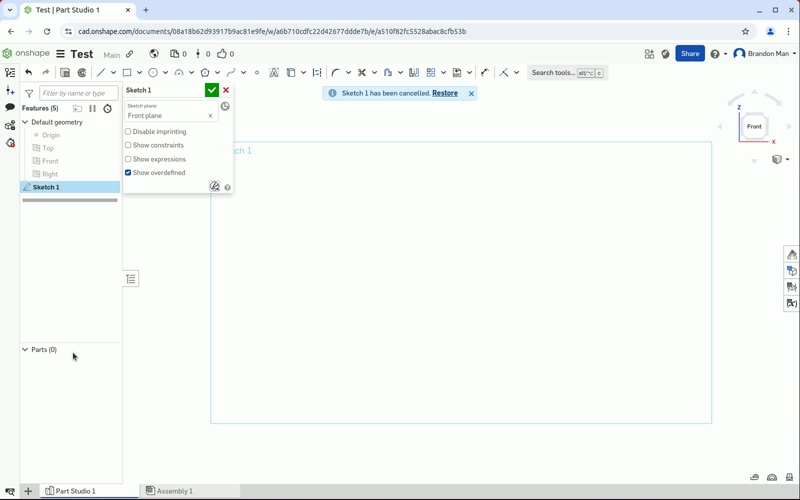
key(y)
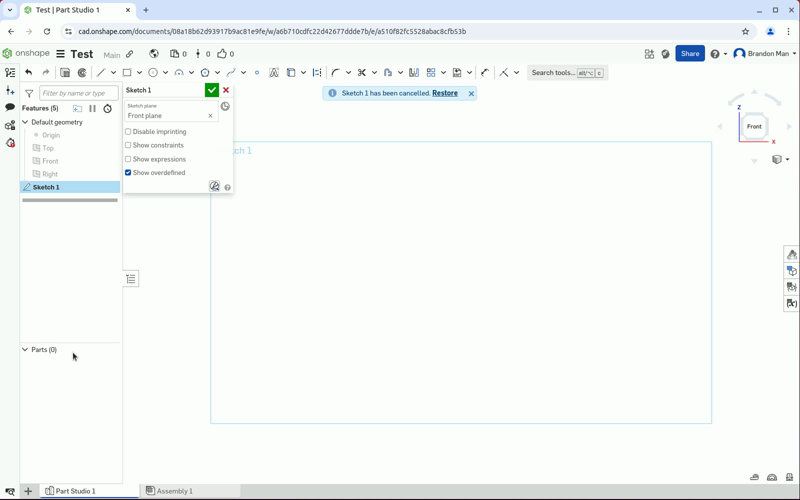
key(c)
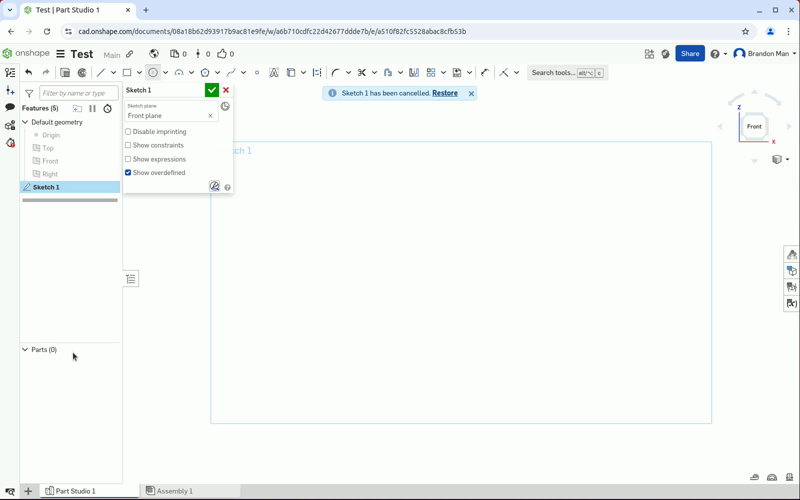
key_down(shift)
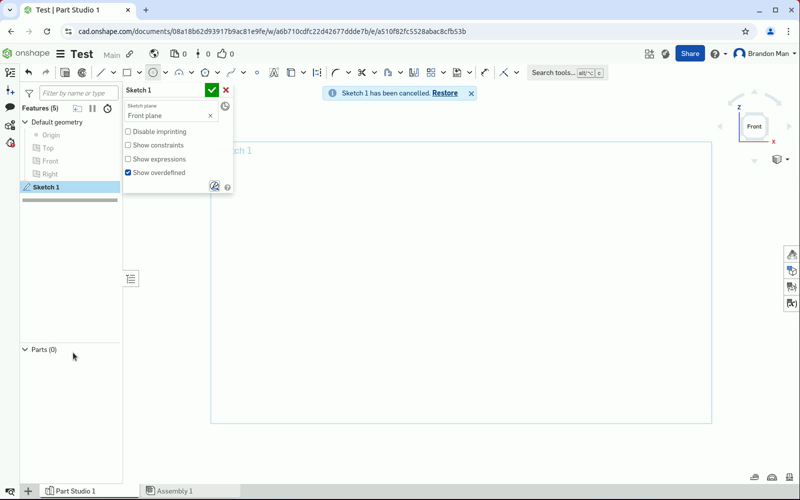
mouse_move(461, 282)
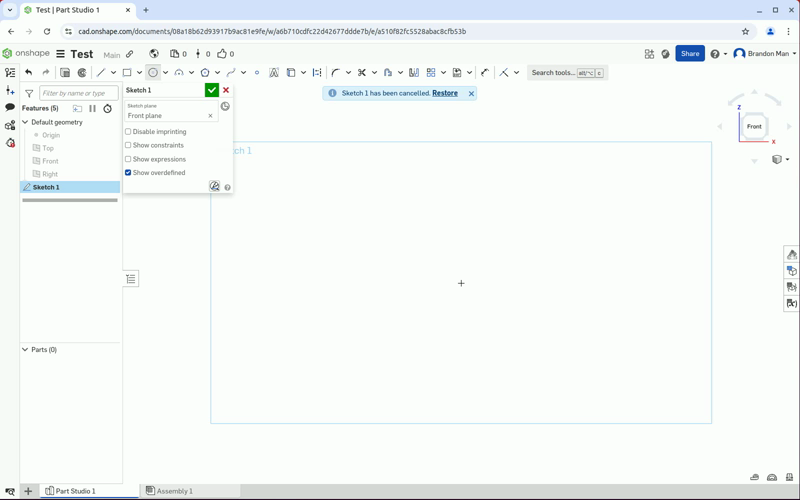
click(461, 282)
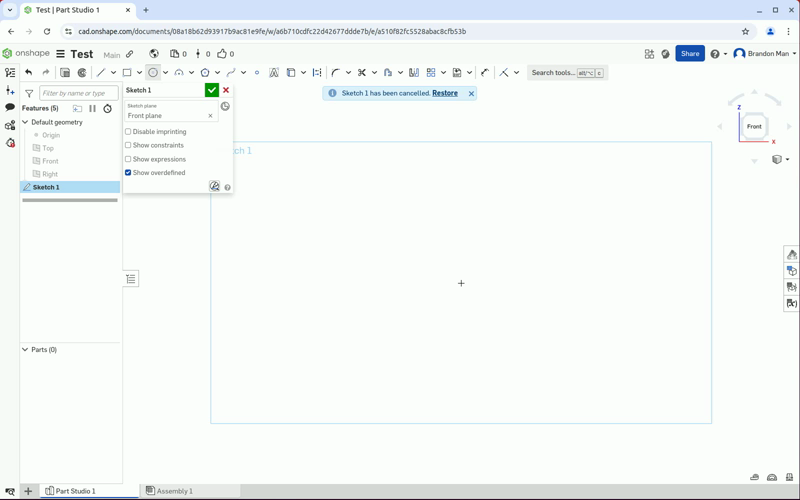
key_up(shift)
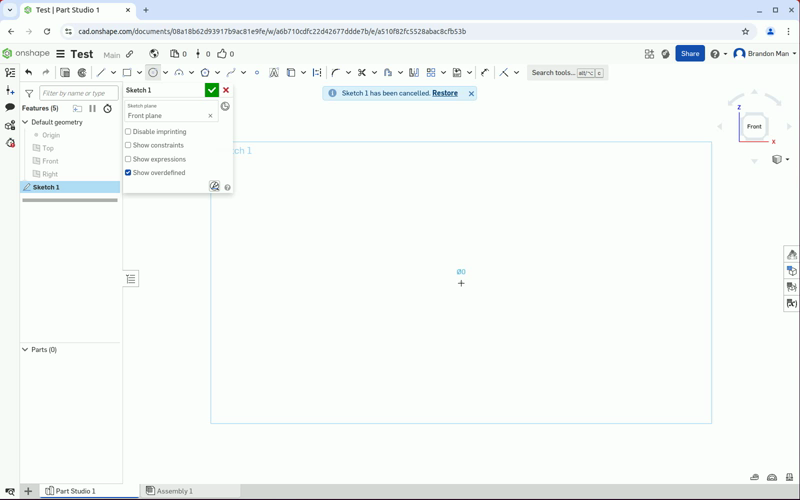
mouse_move(574, 282)
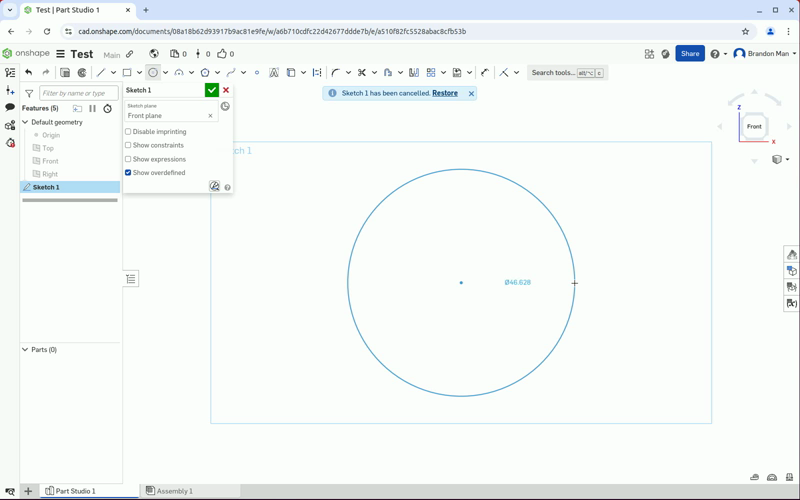
click(574, 282)
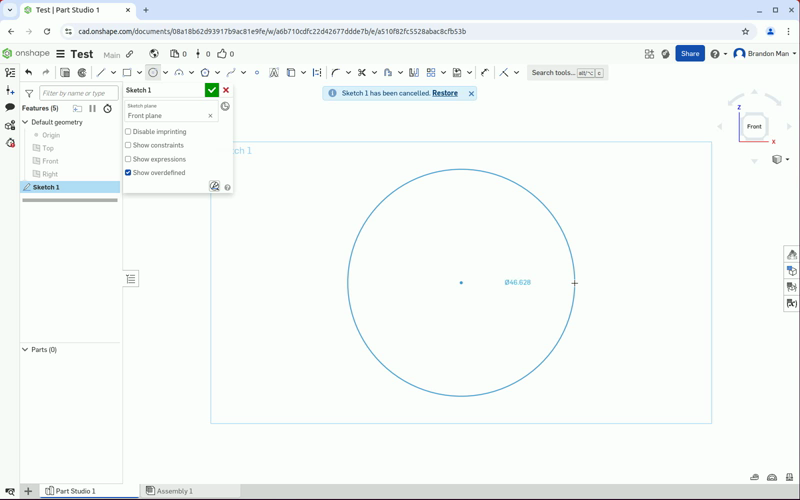
key(esc)
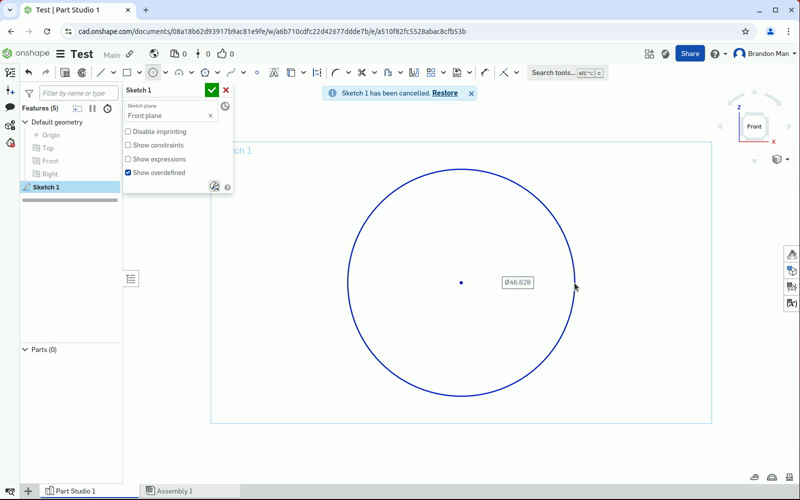
key(c)
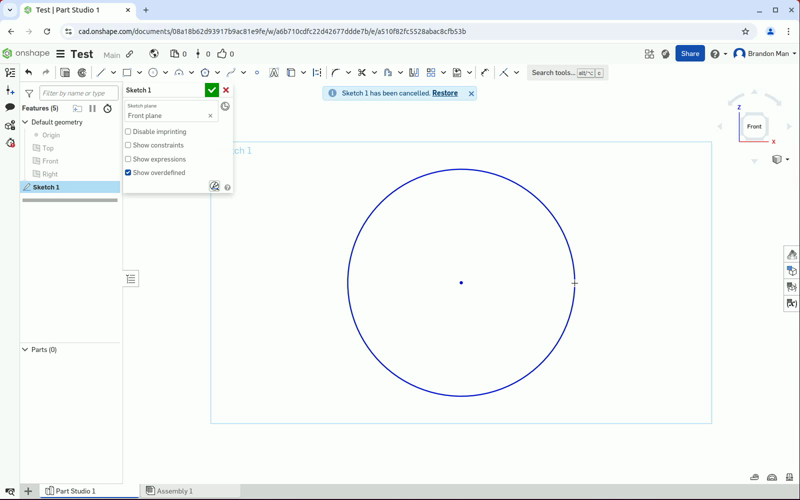
key_down(shift)
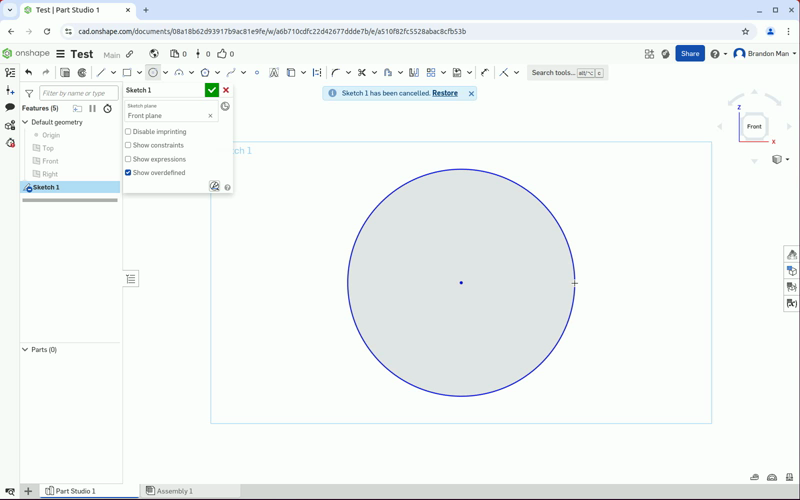
mouse_move(461, 282)
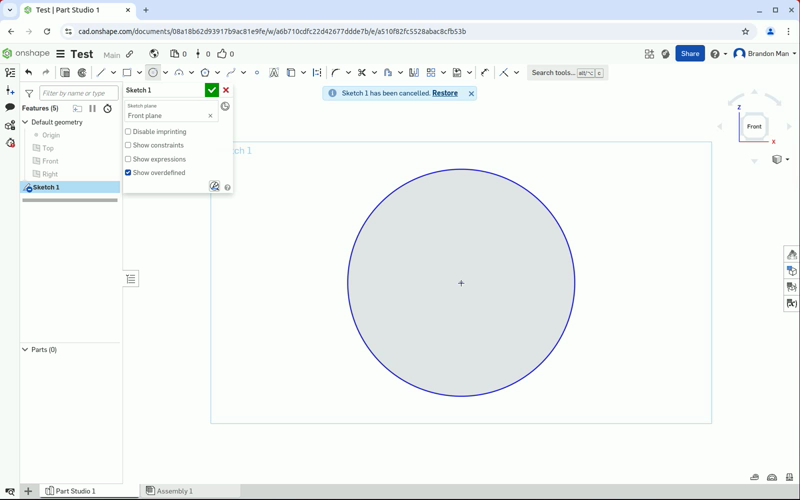
click(461, 282)
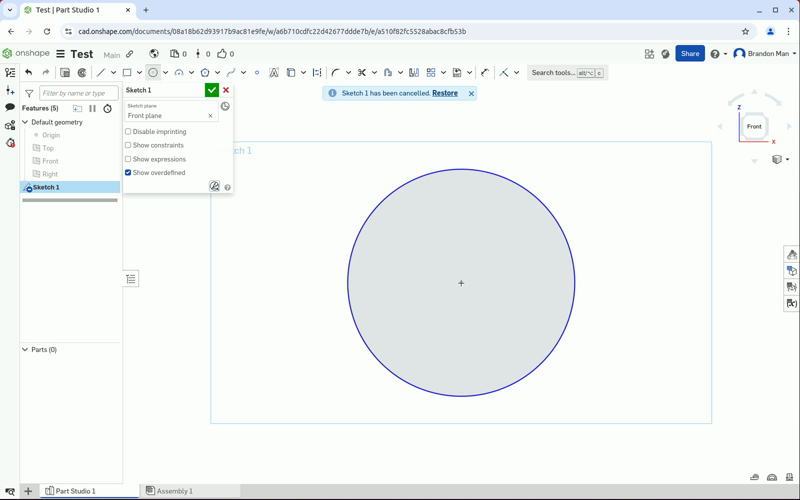
key_up(shift)
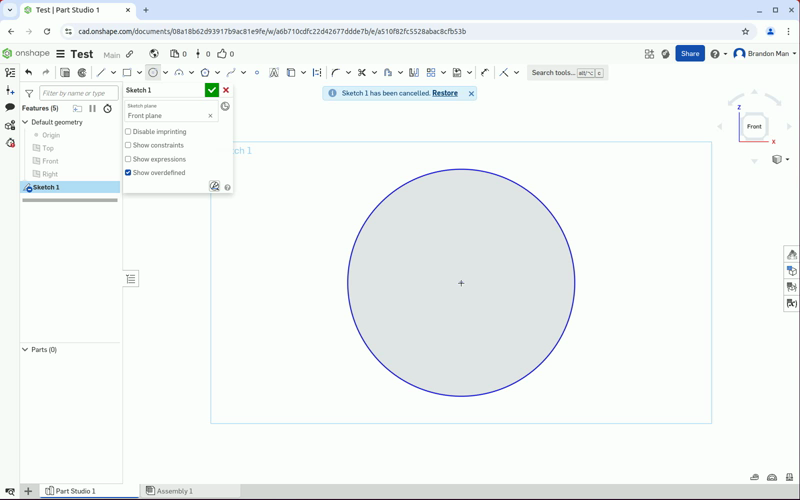
mouse_move(567, 282)
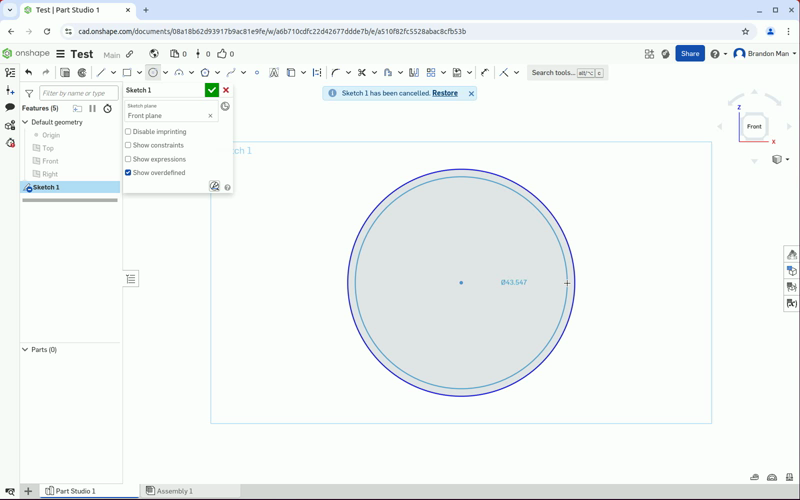
click(567, 282)
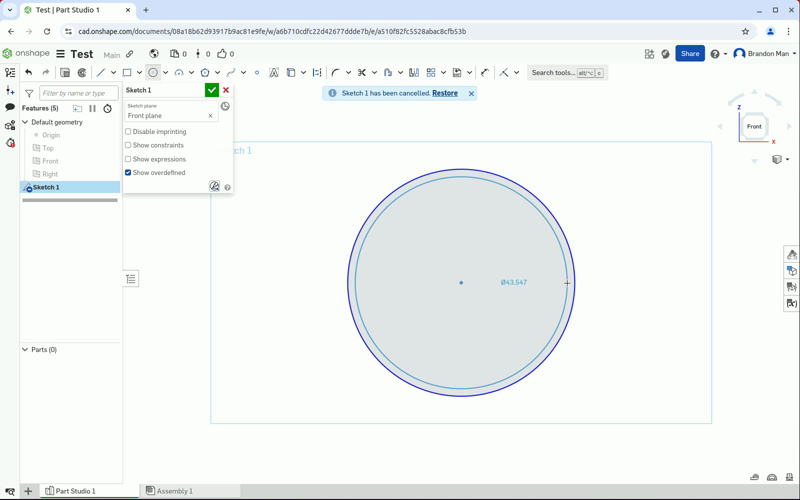
key(esc)
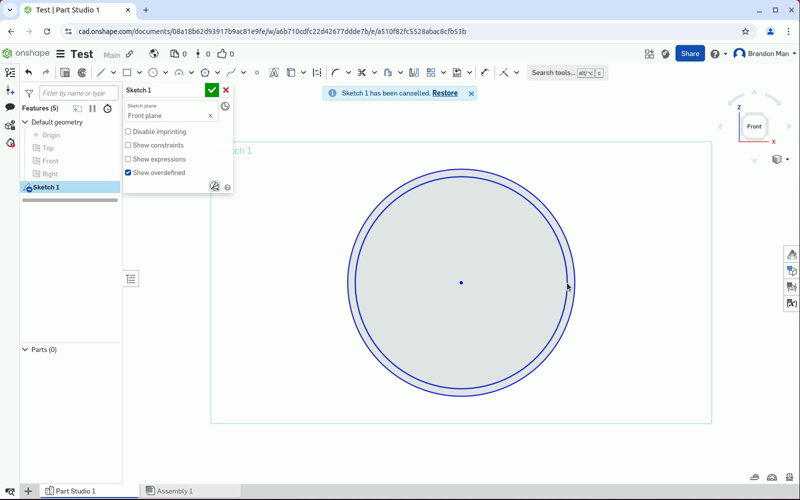
mouse_move(564, 319)
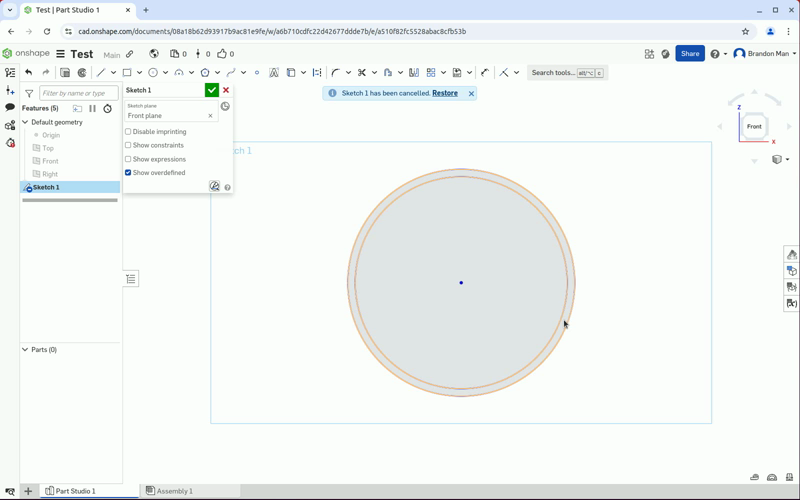
click(564, 319)
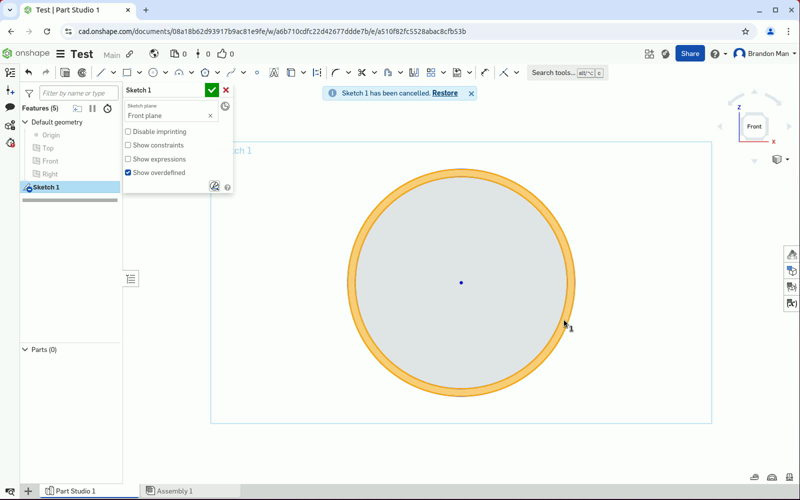
mouse_move(73, 352)
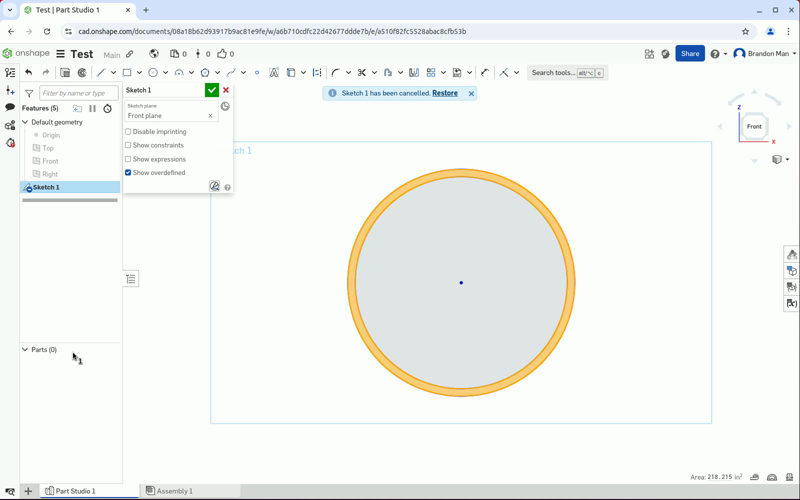
key(shift+y)
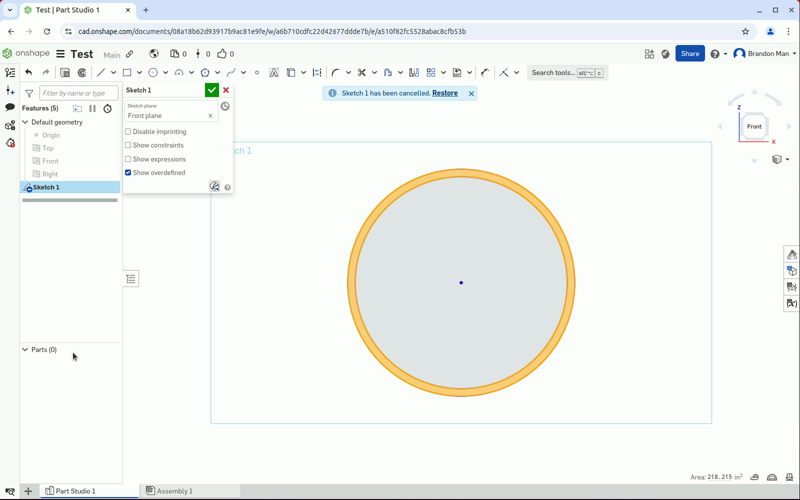
key(shift+e)
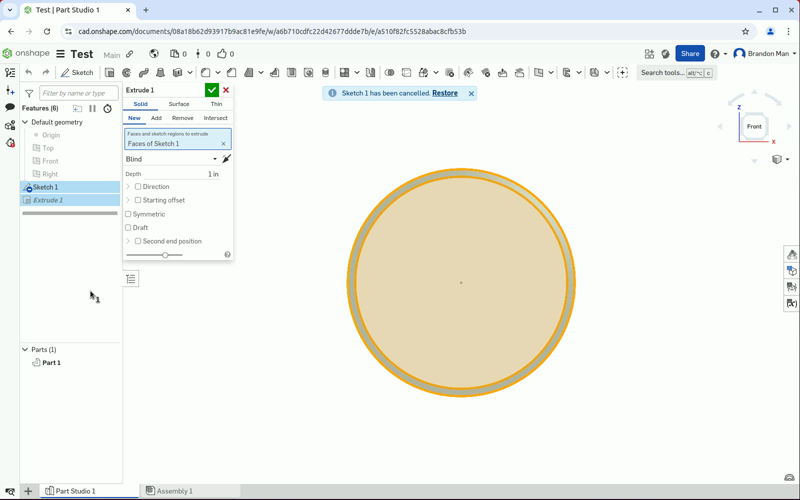
mouse_move(143, 106)
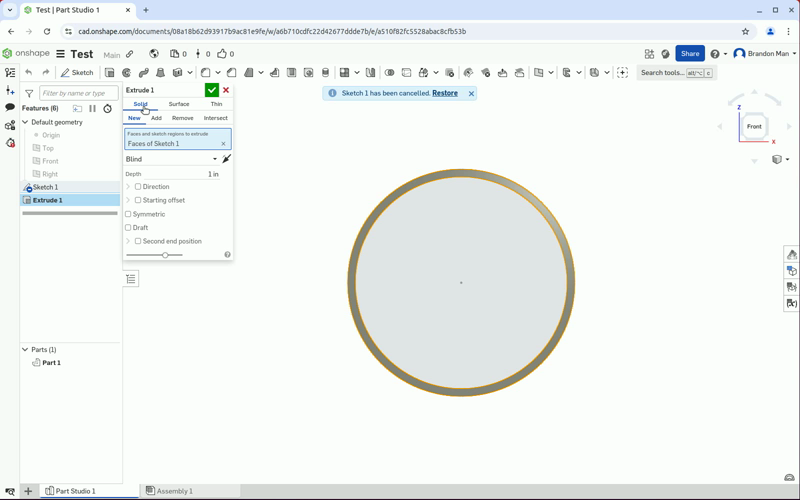
click(143, 106)
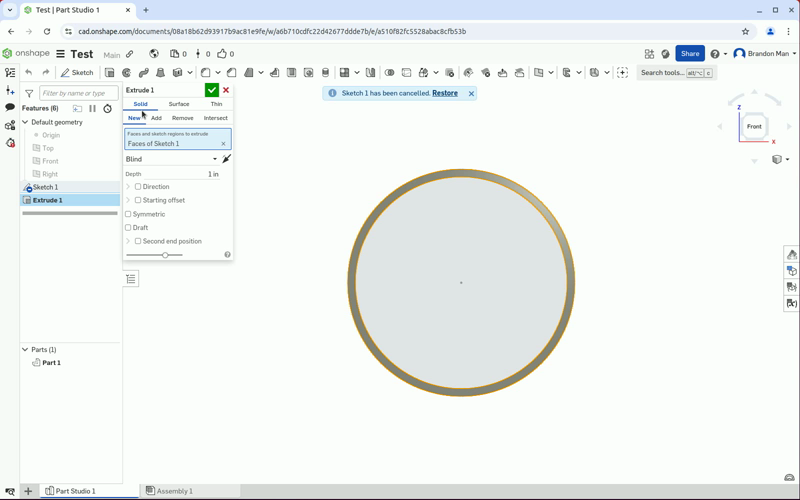
mouse_move(137, 120)
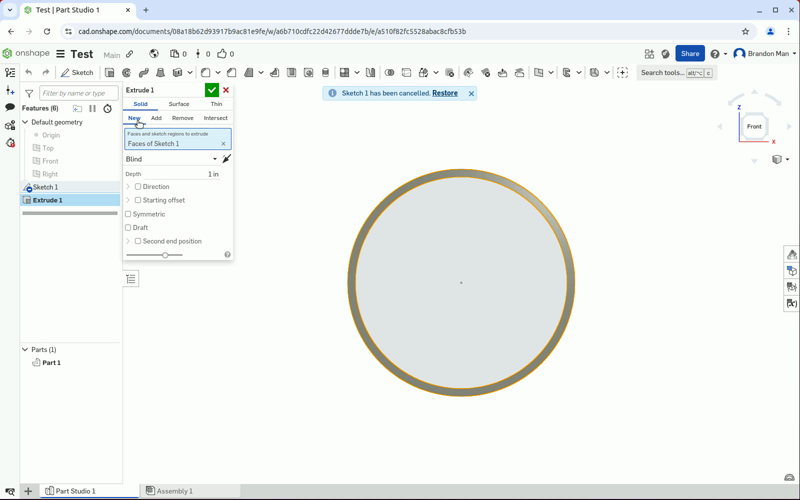
click(137, 120)
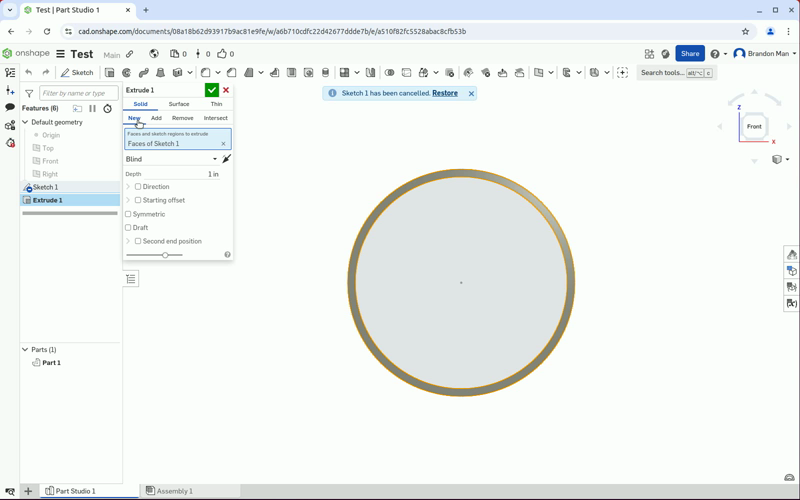
key(tab, 4)
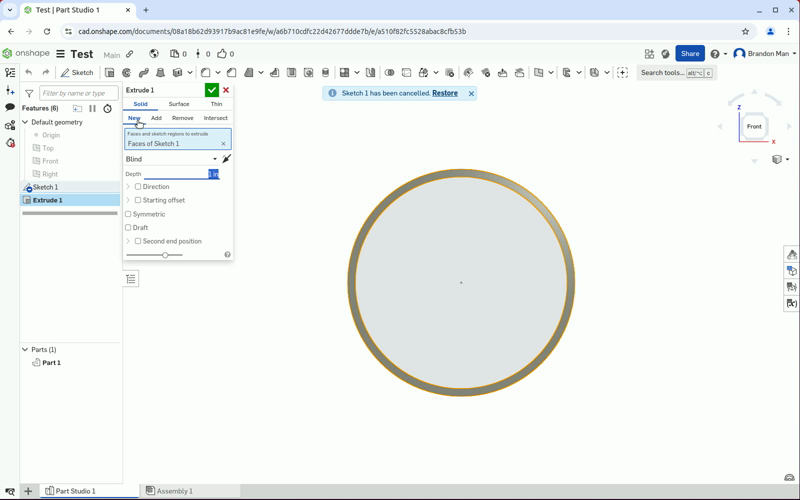
text(42.366)
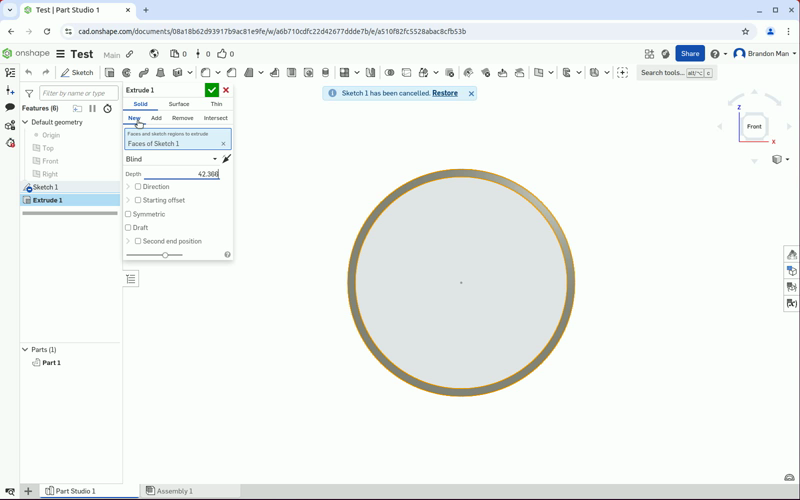
key(tab, 3)
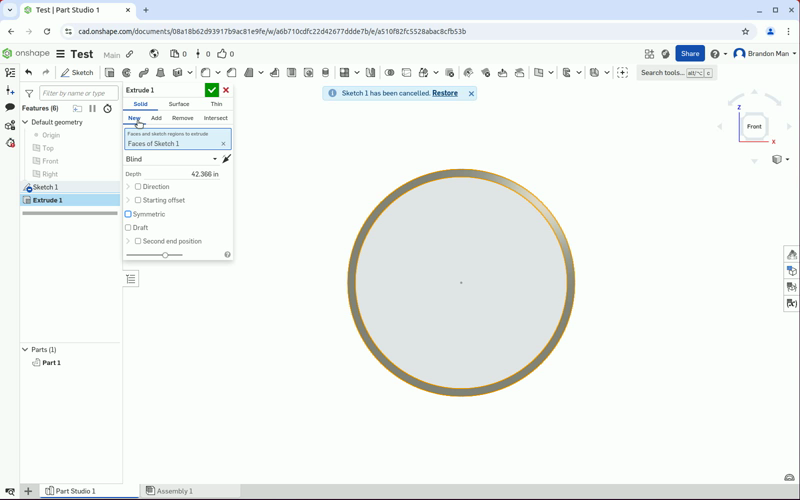
key(space)
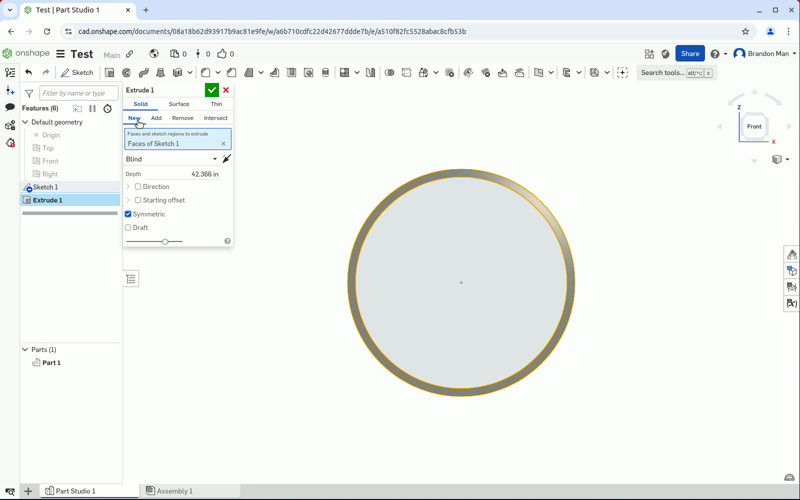
key(enter)
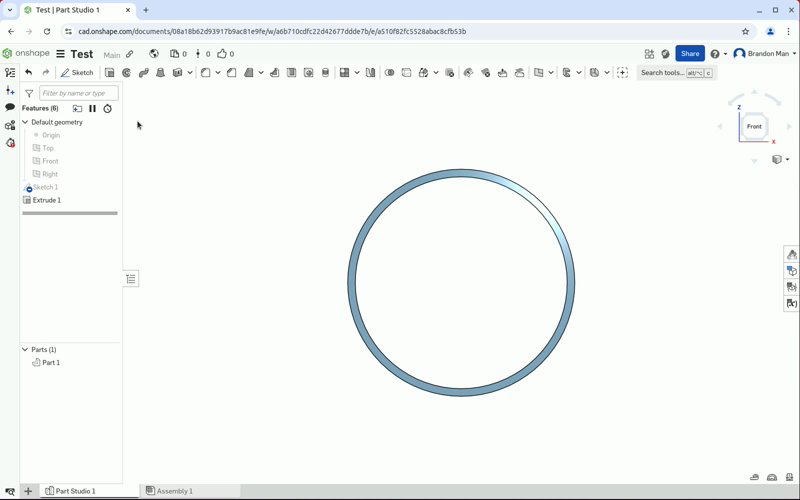
key(shift+h)
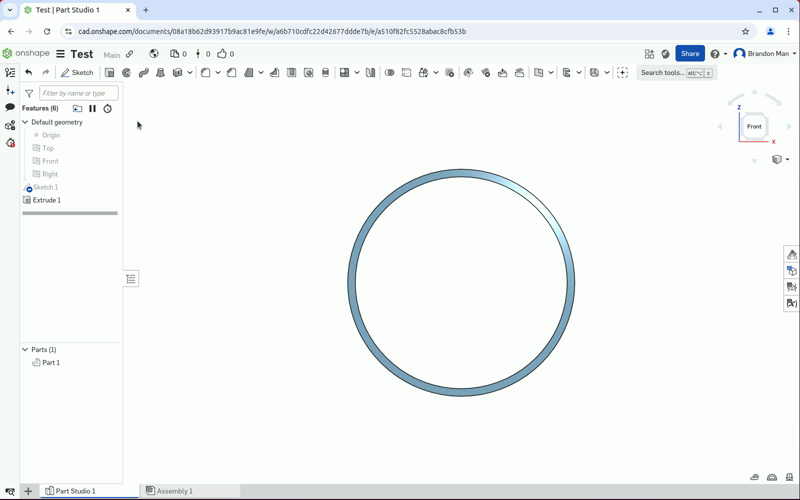
key(shift+h)
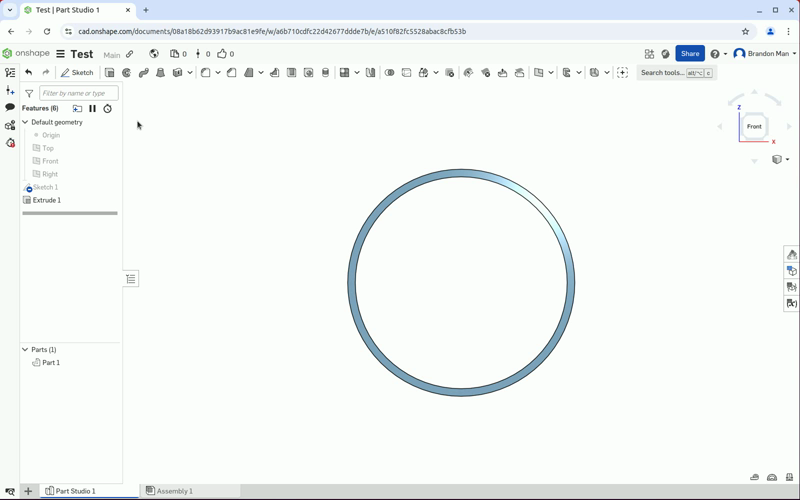
mouse_move(73, 189)
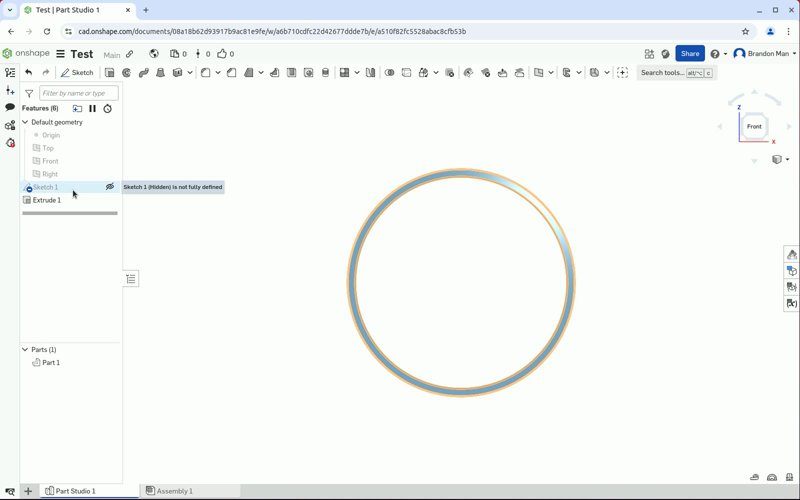
click(73, 189)
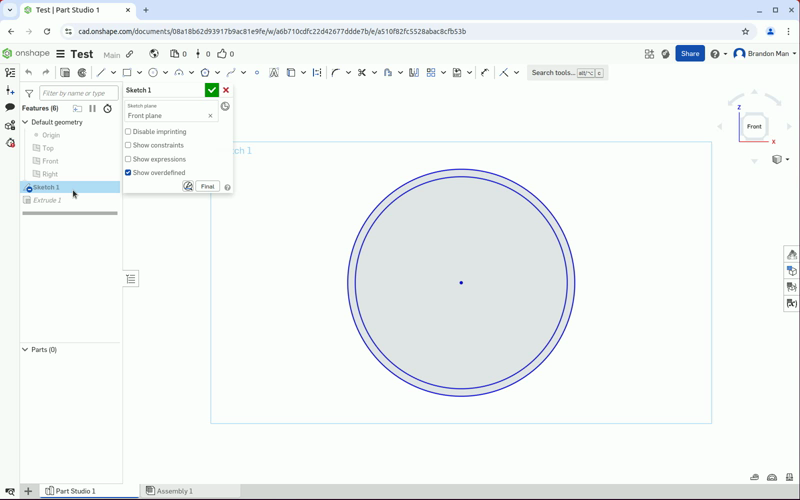
mouse_move(229, 92)
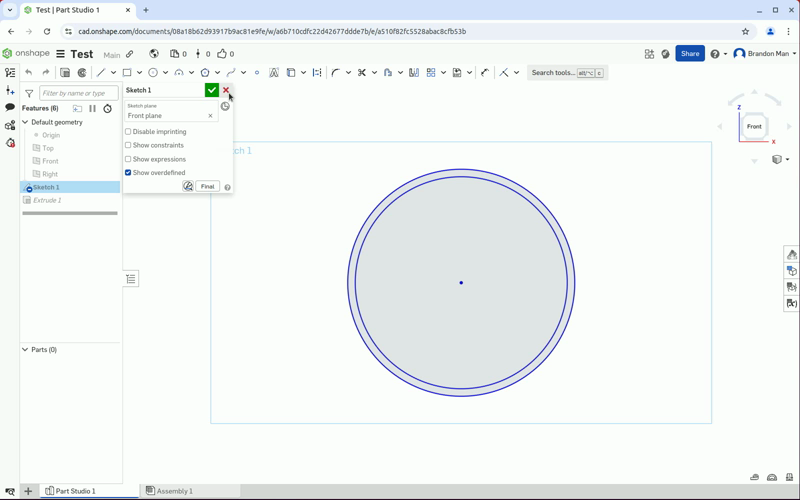
click(229, 92)
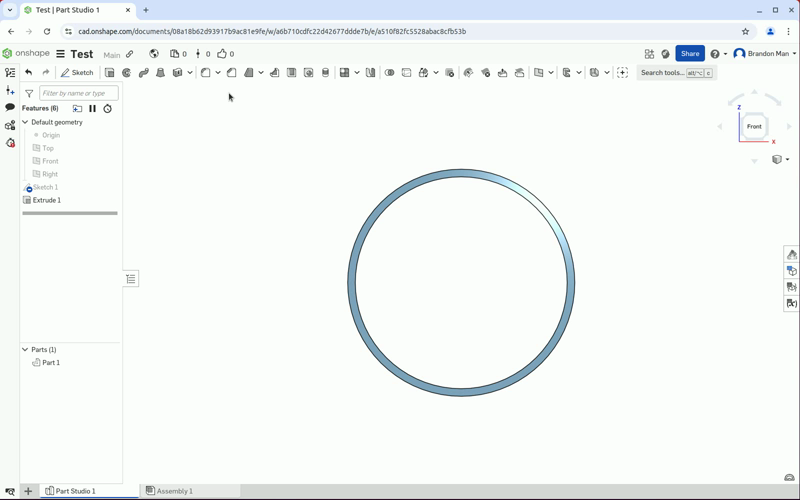
mouse_move(73, 352)
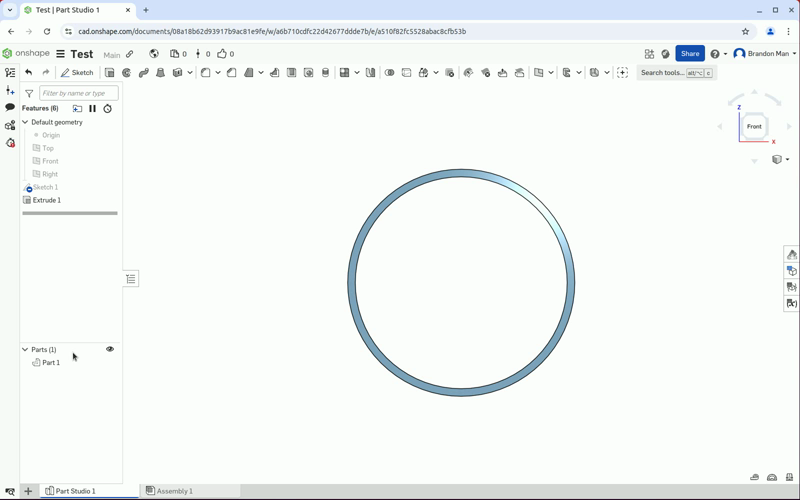
key(y)
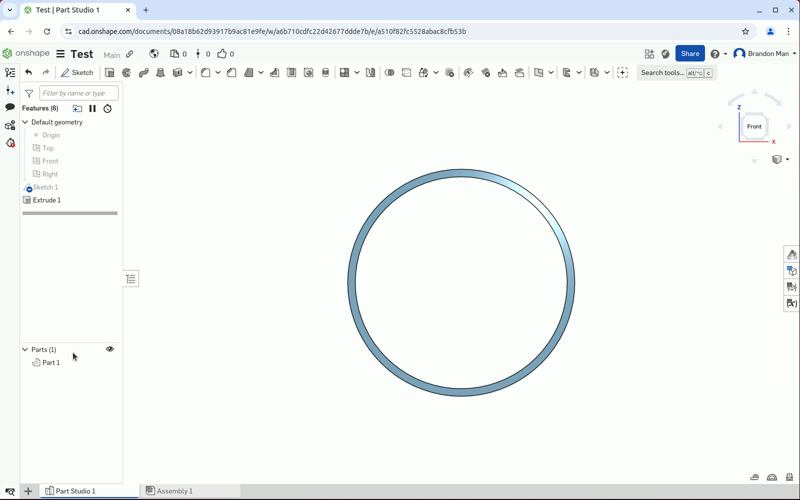
key(shift+p)
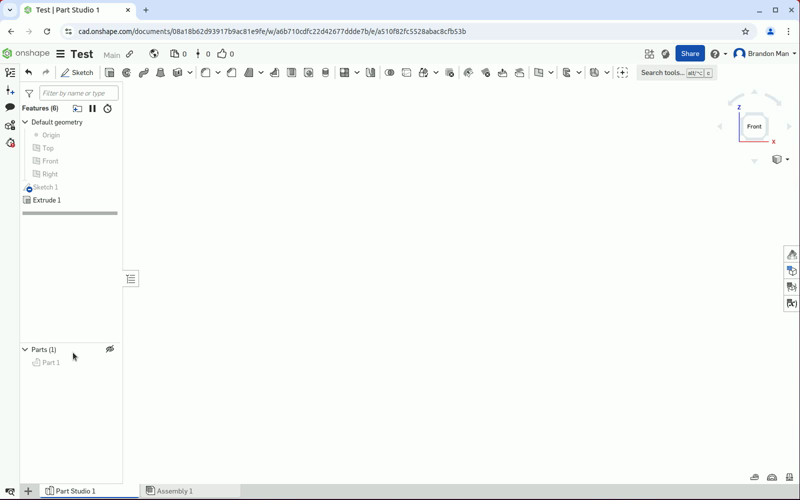
key(space)
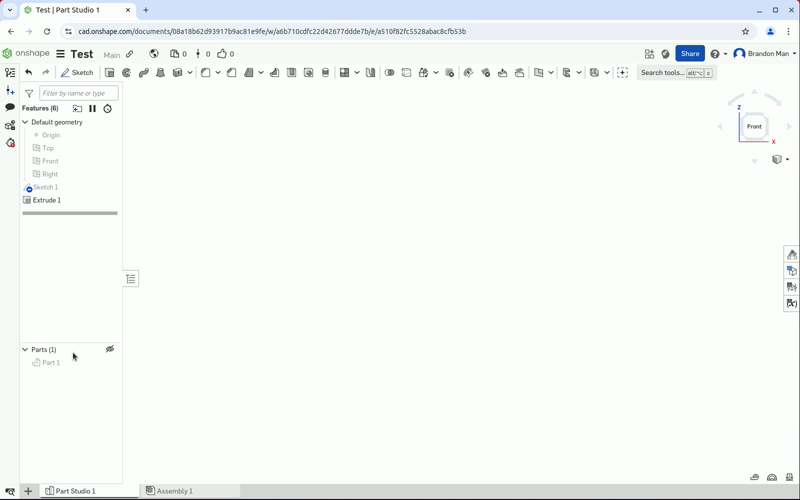
key_down(shift)
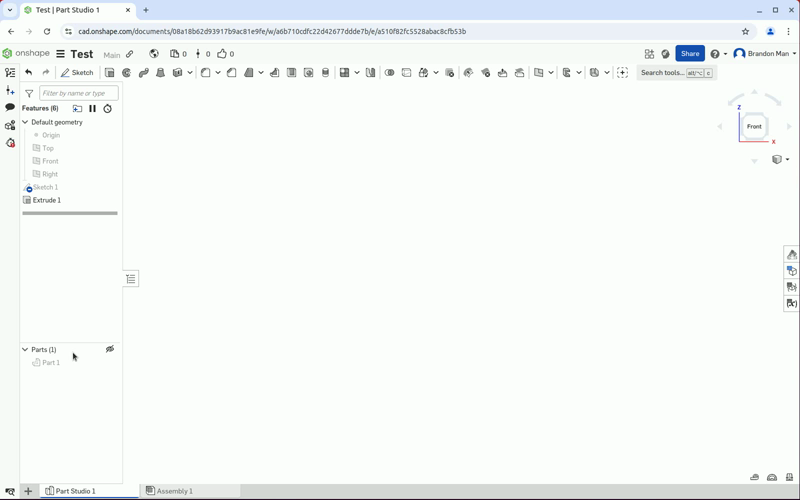
key(down)
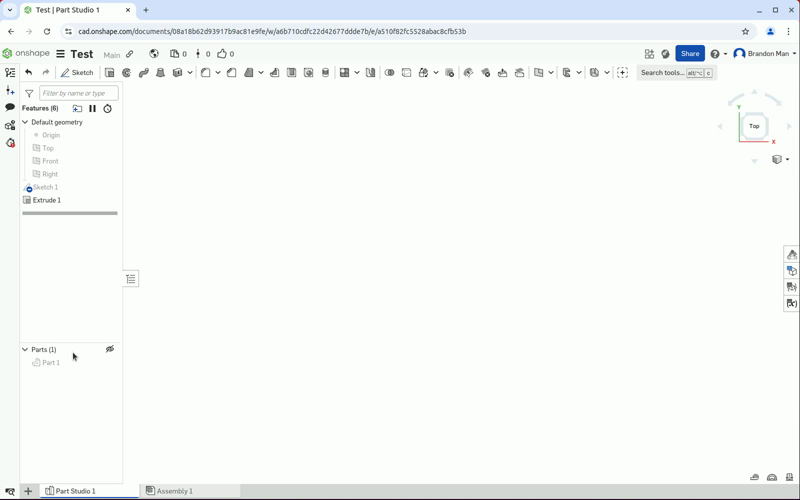
key_up(shift)
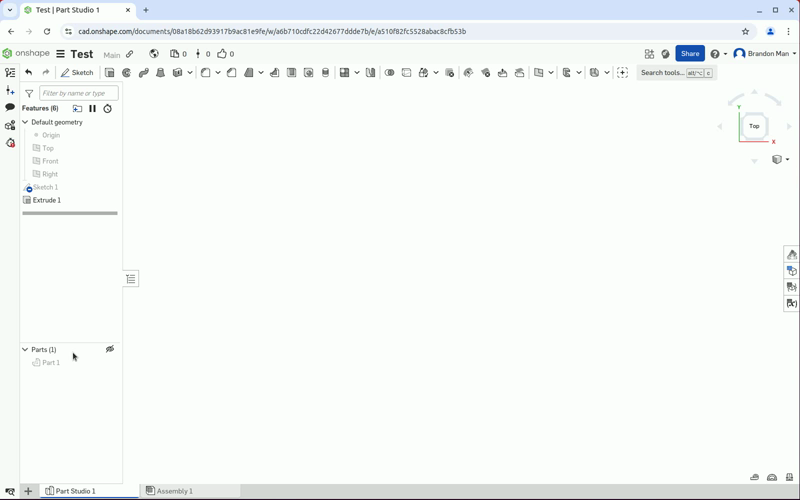
mouse_move(73, 352)
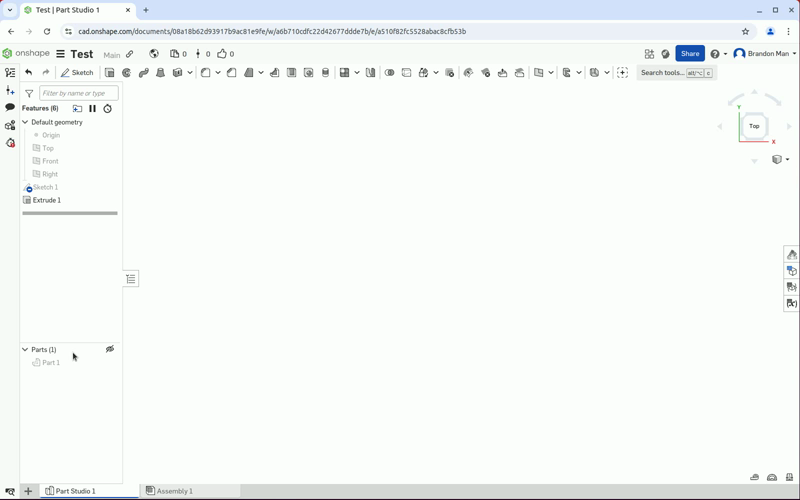
key(shift+y)
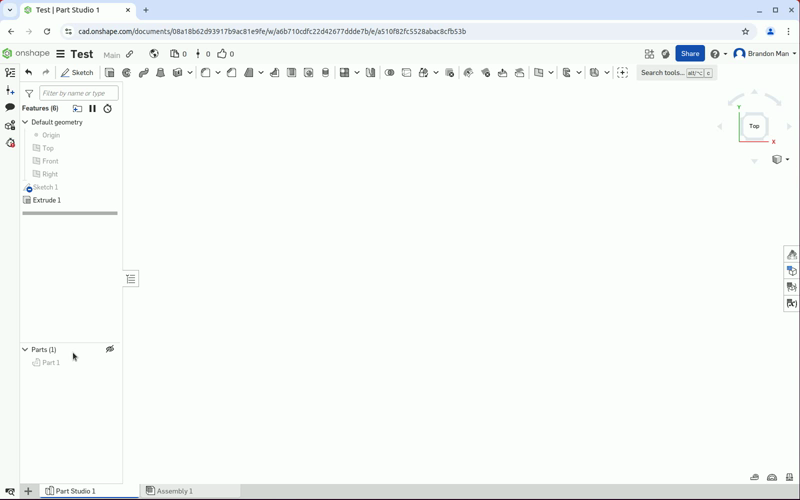
key(shift+s)
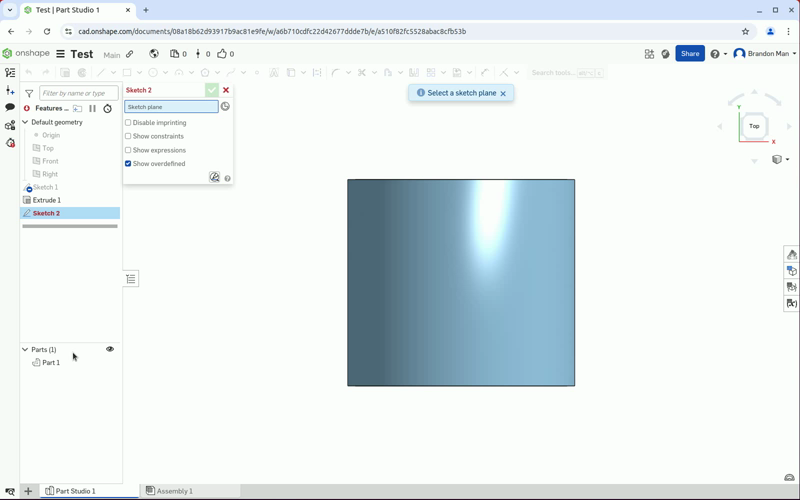
mouse_move(73, 150)
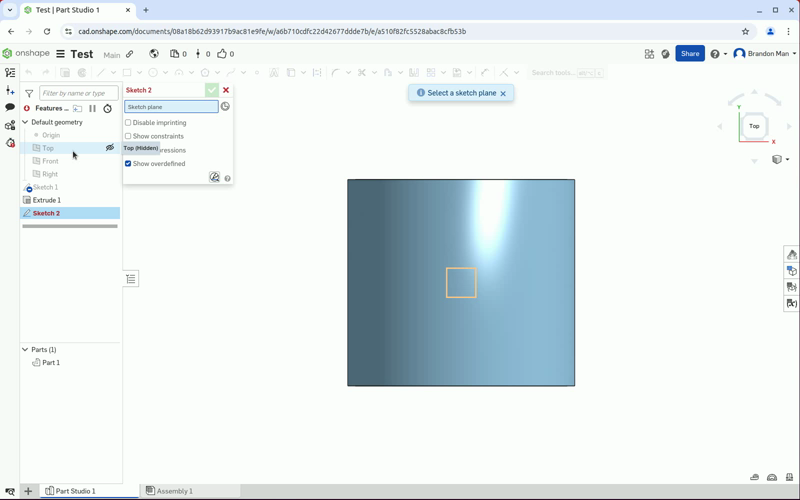
click(73, 150)
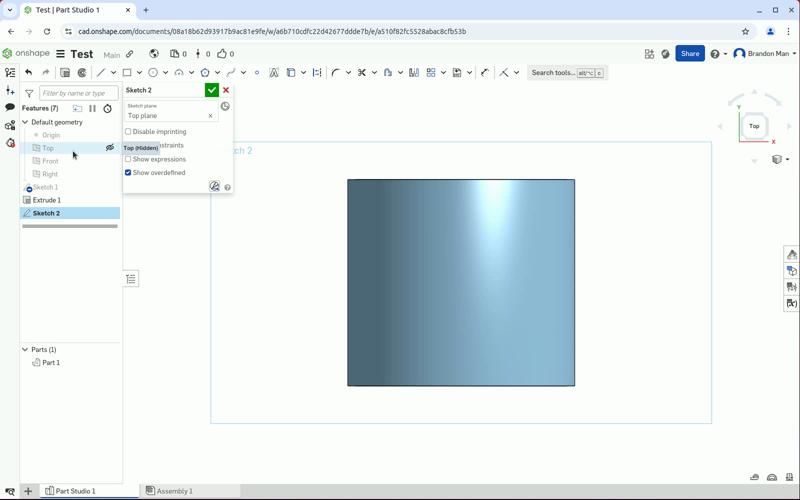
mouse_move(73, 352)
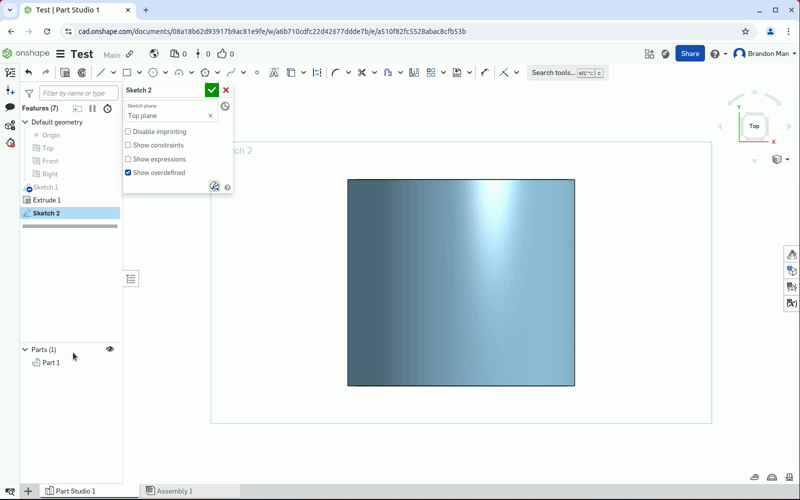
key(y)
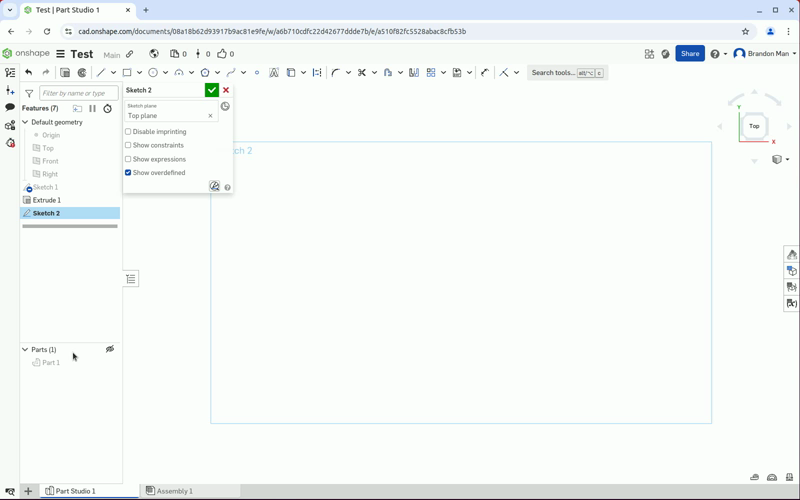
key(c)
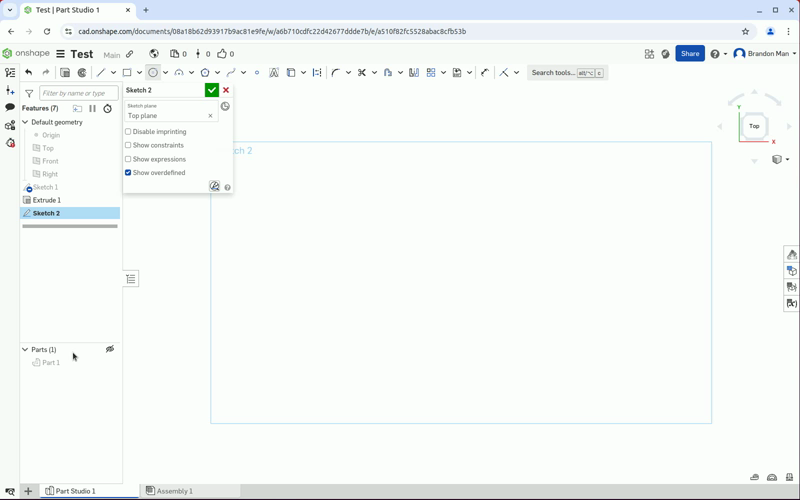
key_down(shift)
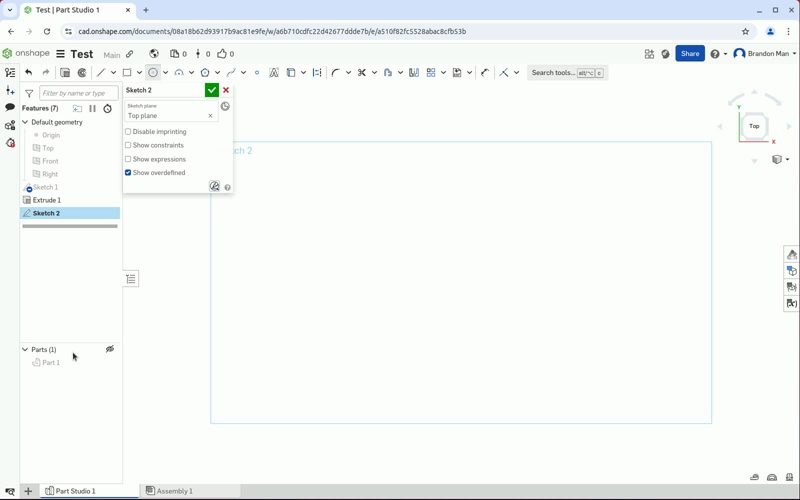
mouse_move(460, 282)
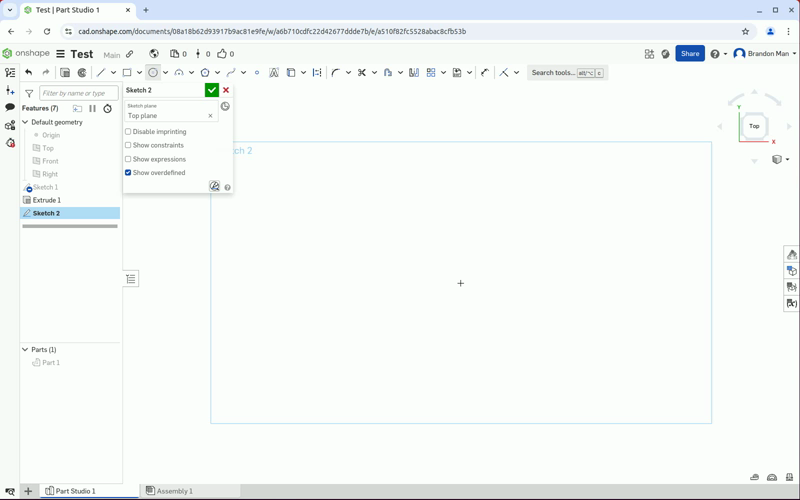
click(460, 282)
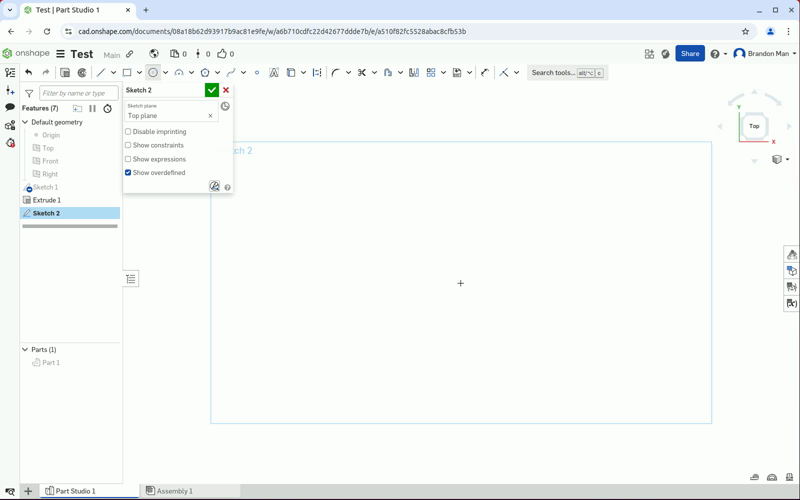
key_up(shift)
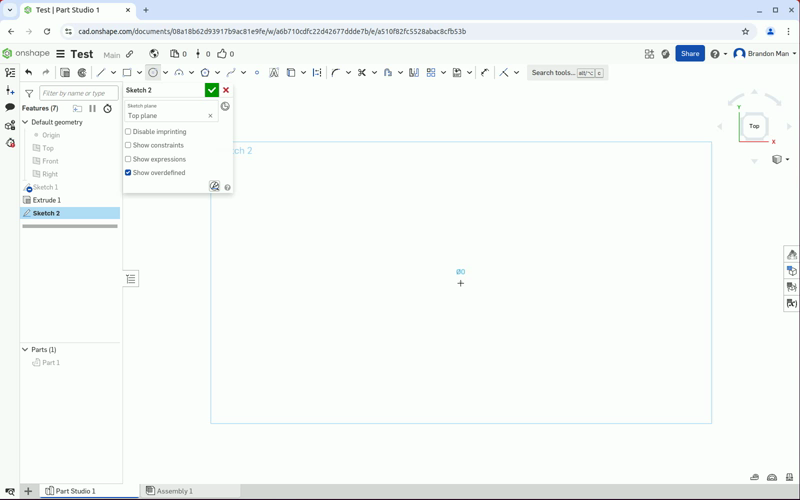
mouse_move(473, 282)
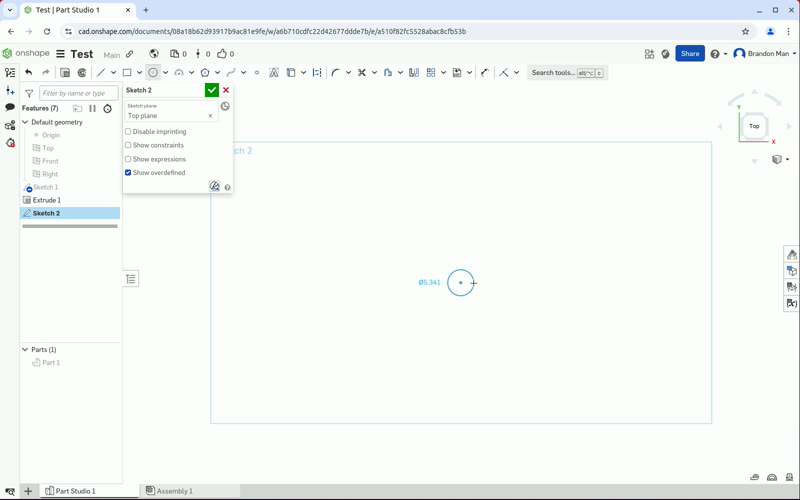
click(473, 282)
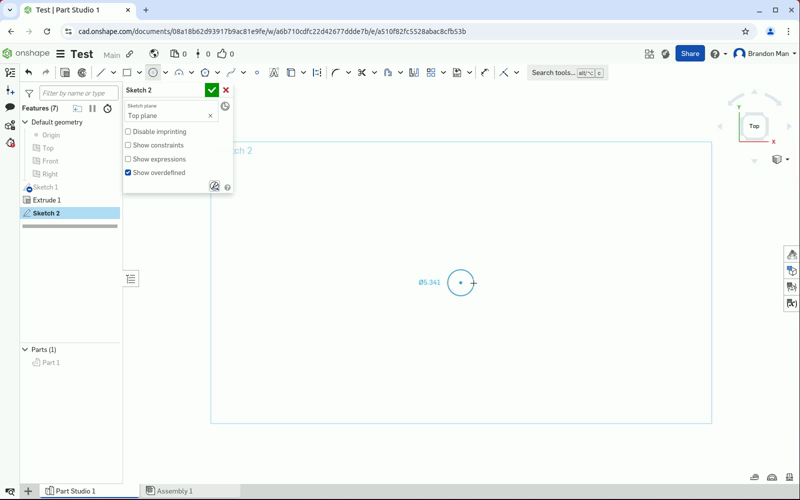
key(esc)
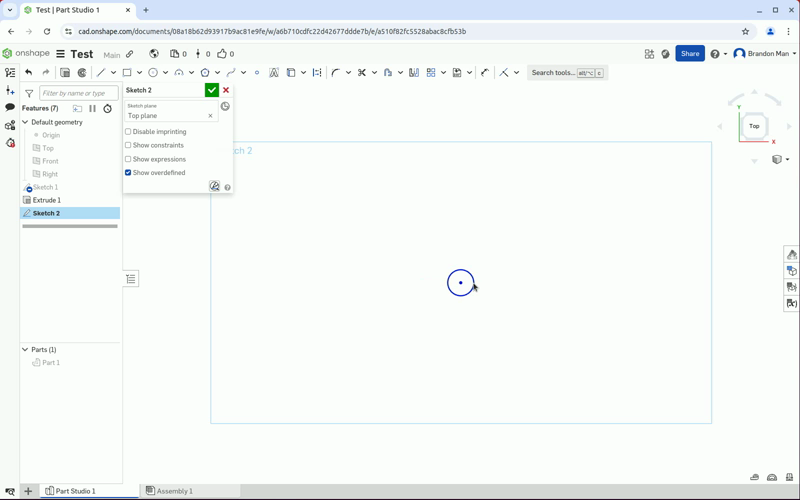
mouse_move(456, 278)
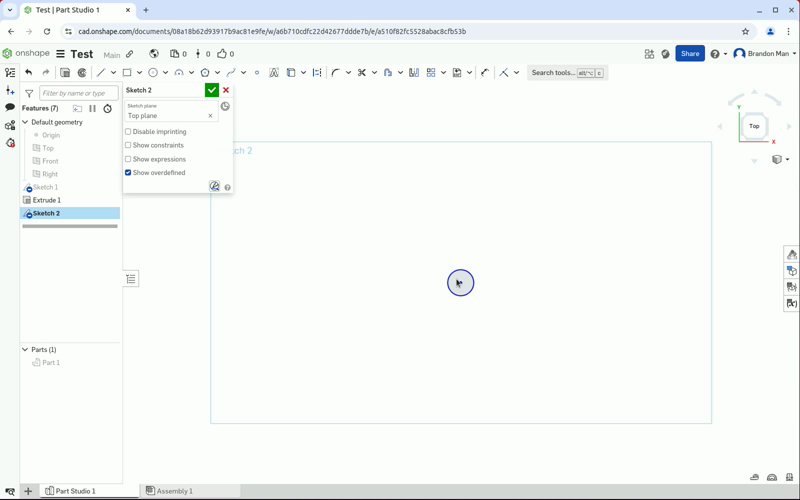
scroll(6)
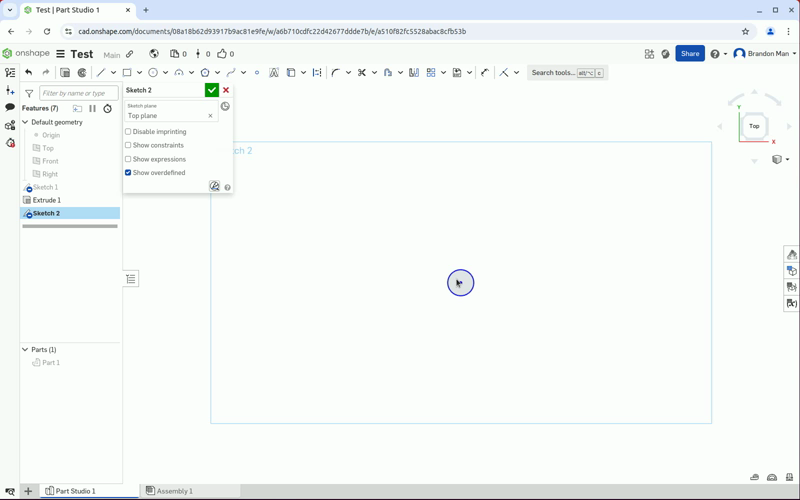
scroll(6)
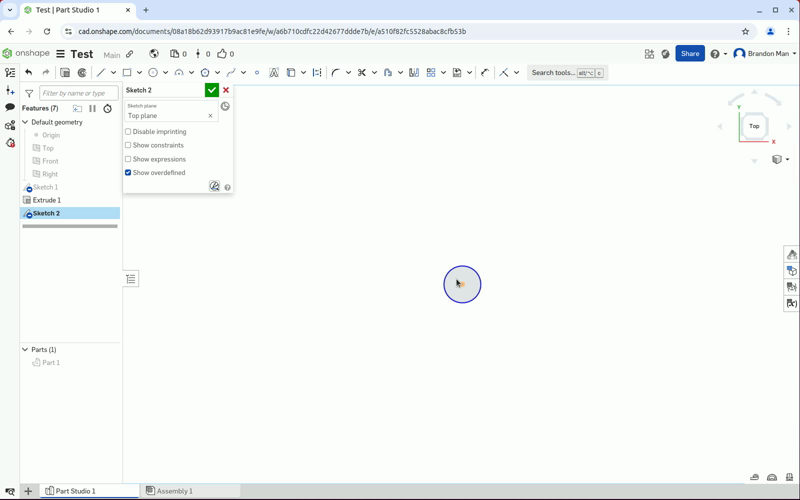
scroll(6)
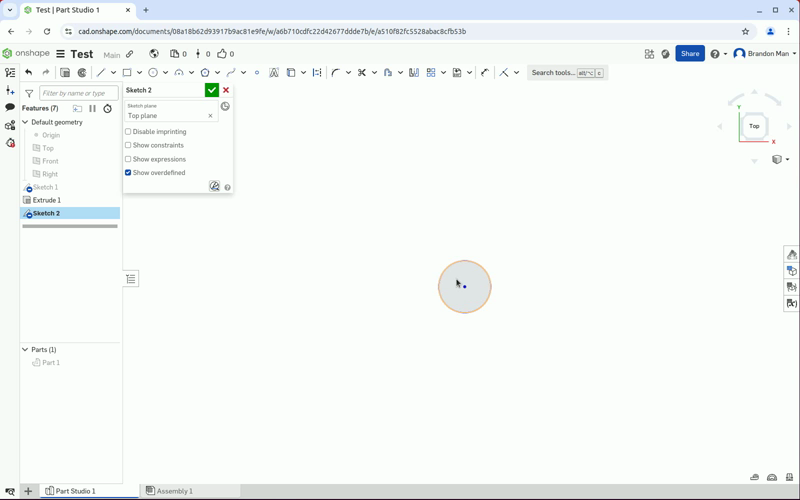
scroll(6)
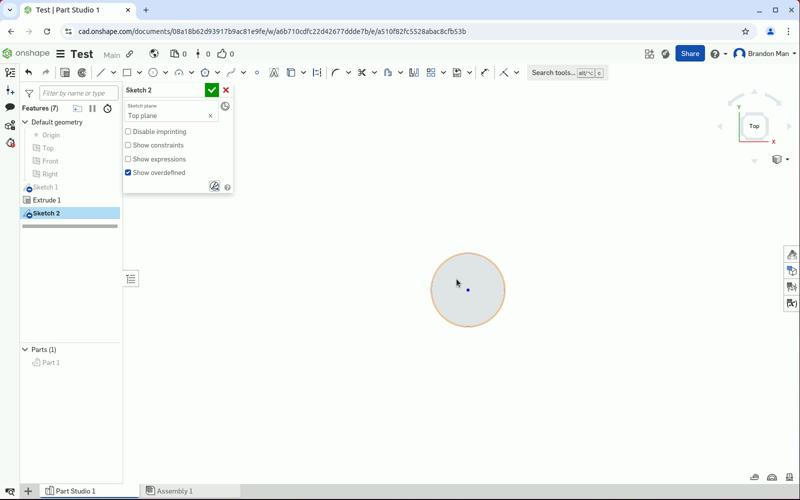
scroll(6)
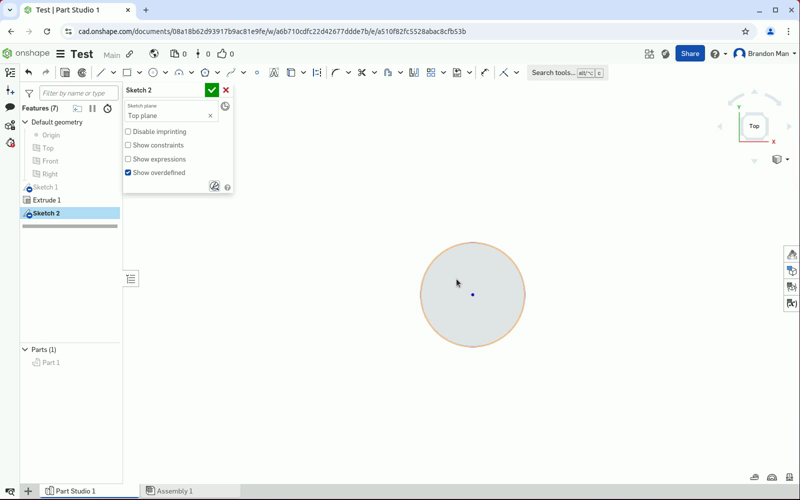
scroll(6)
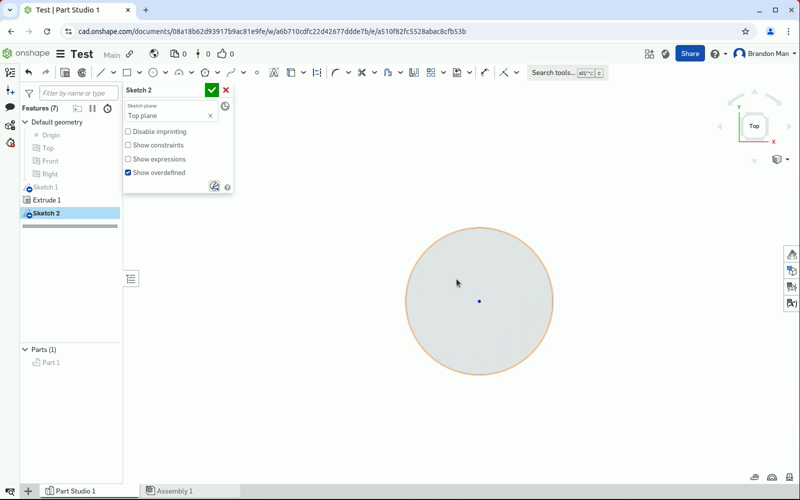
scroll(6)
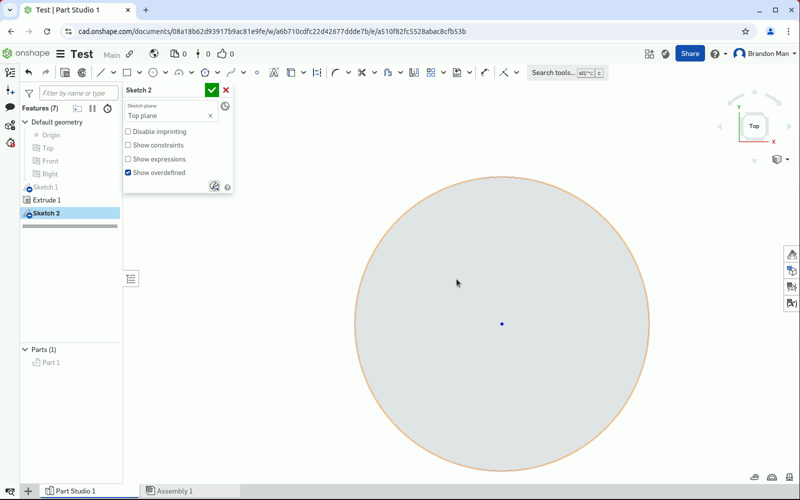
click(456, 278)
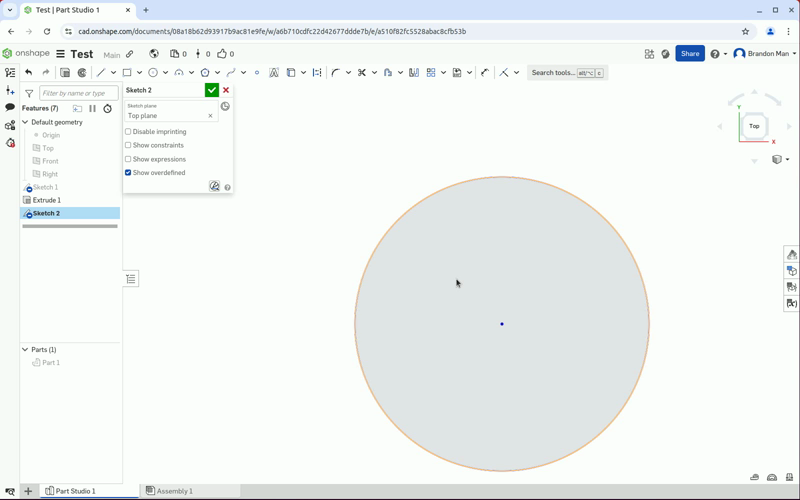
scroll(-6)
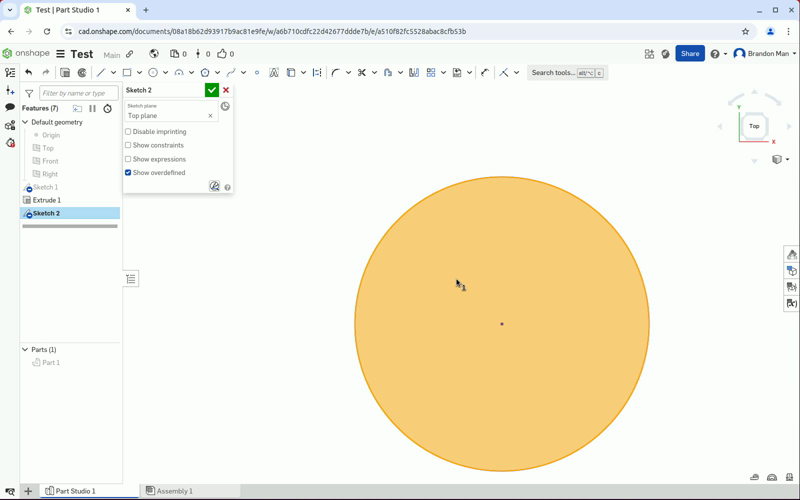
scroll(-6)
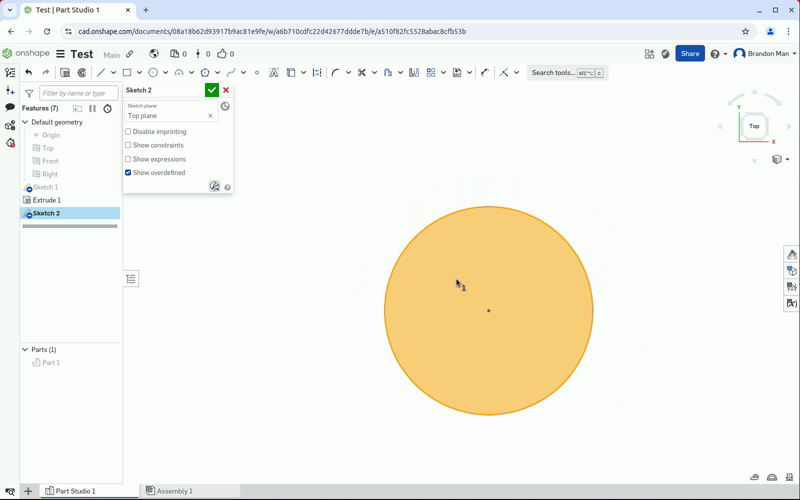
scroll(-6)
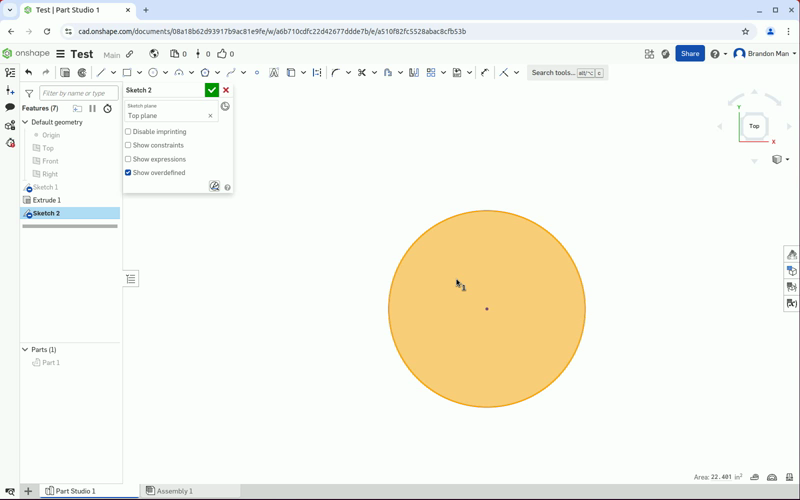
scroll(-6)
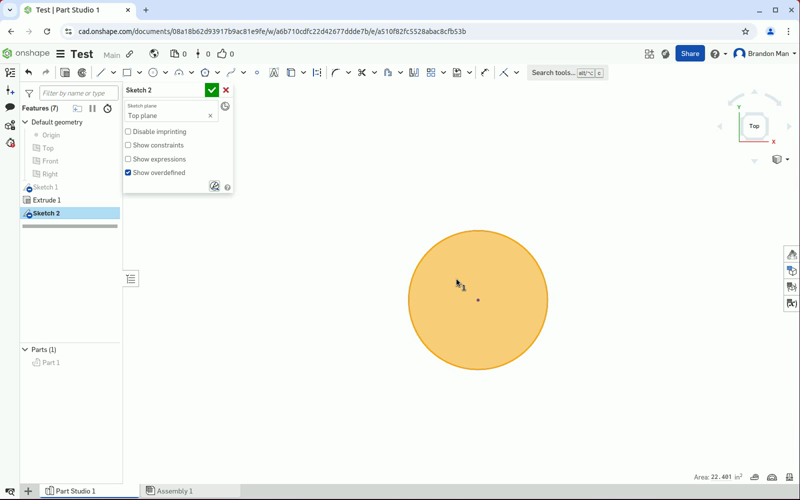
scroll(-6)
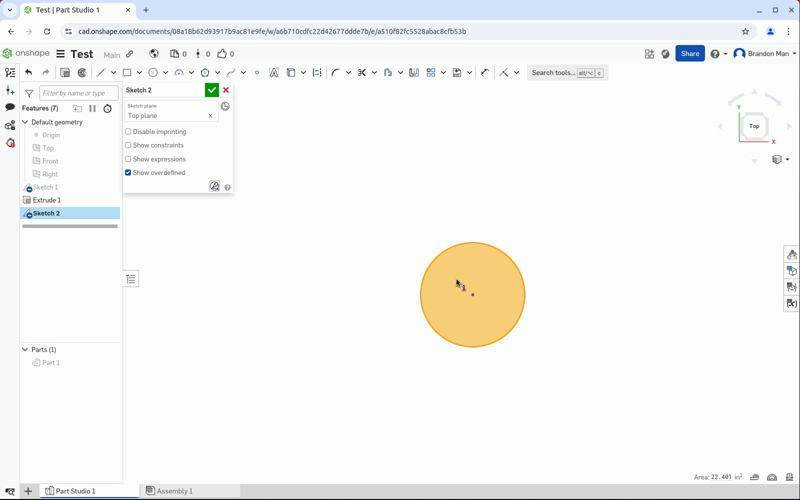
scroll(-6)
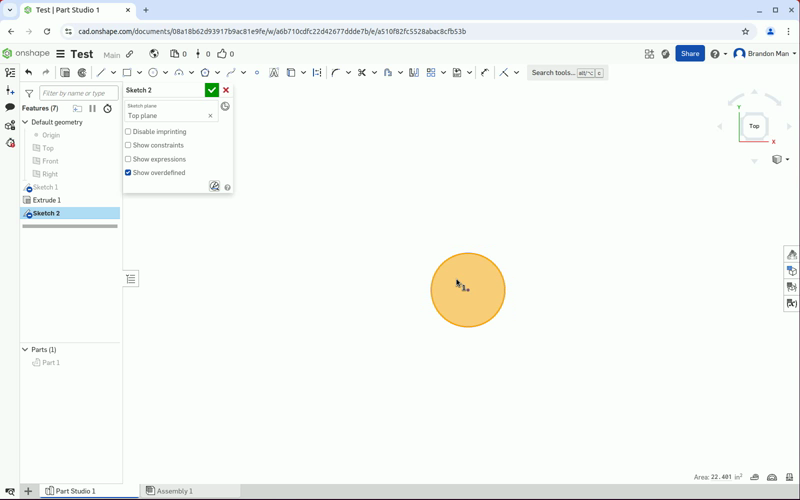
scroll(-6)
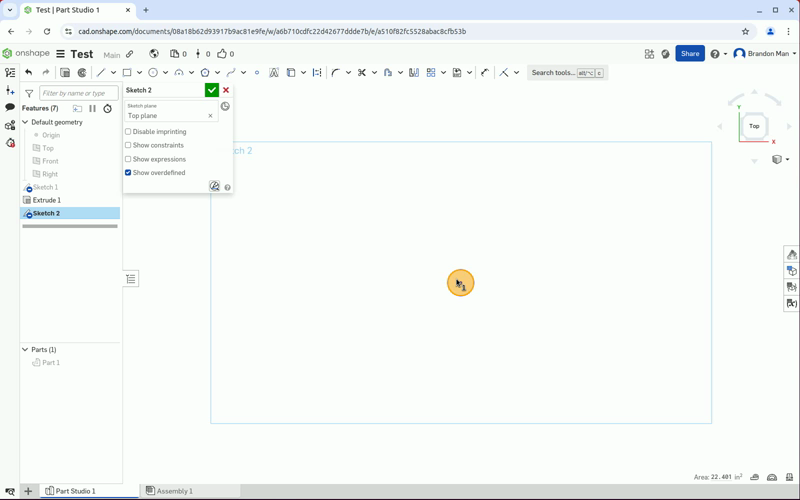
mouse_move(73, 352)
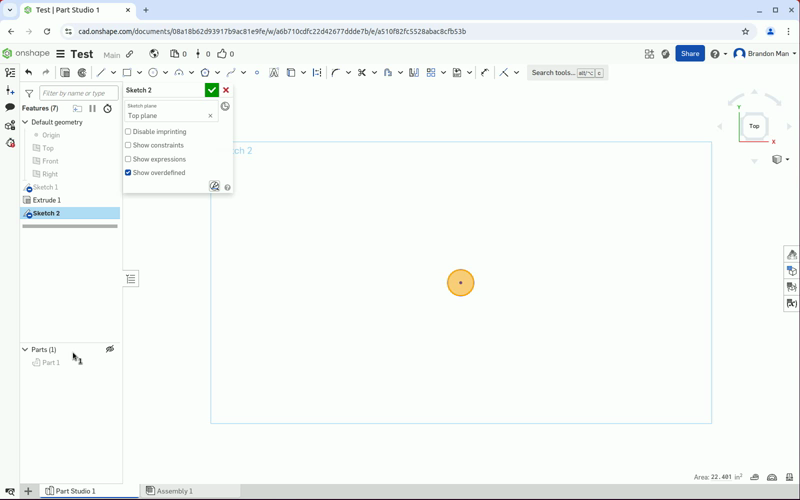
key(shift+y)
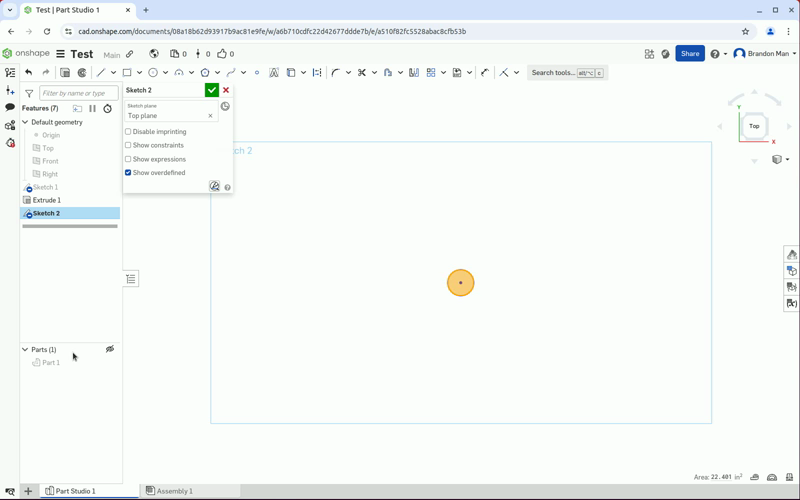
key(shift+e)
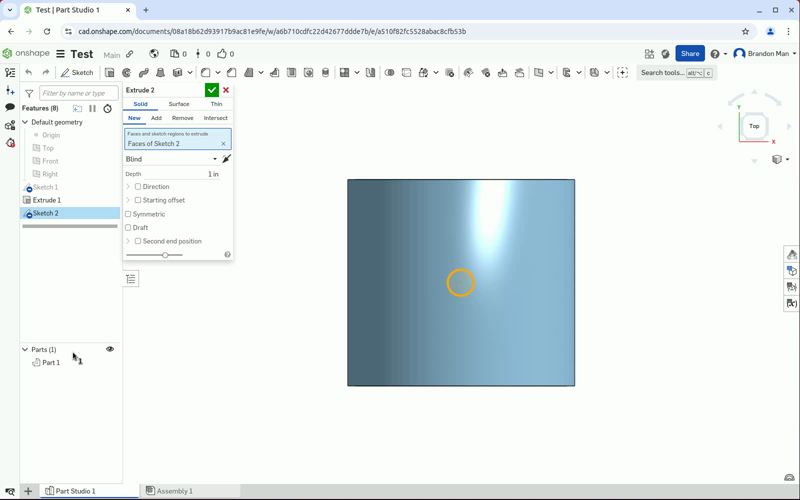
mouse_move(143, 106)
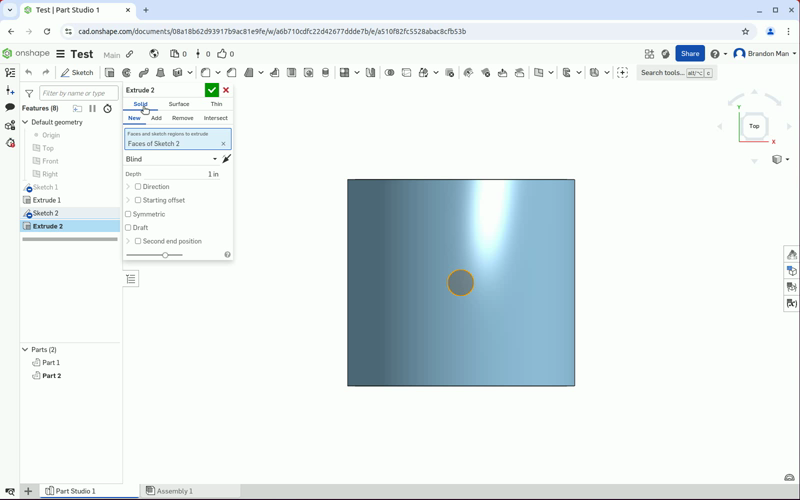
click(143, 106)
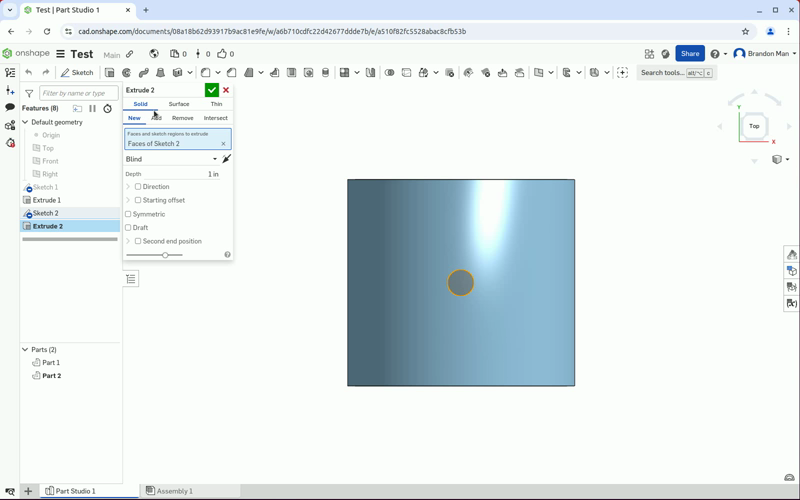
mouse_move(186, 120)
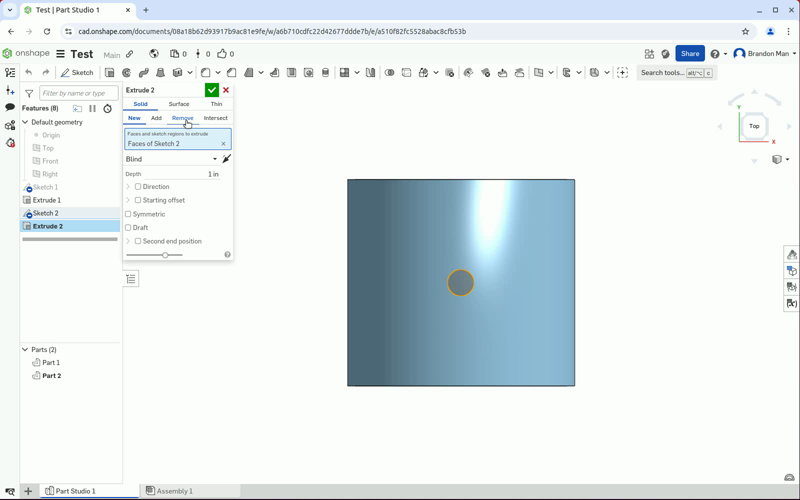
click(186, 120)
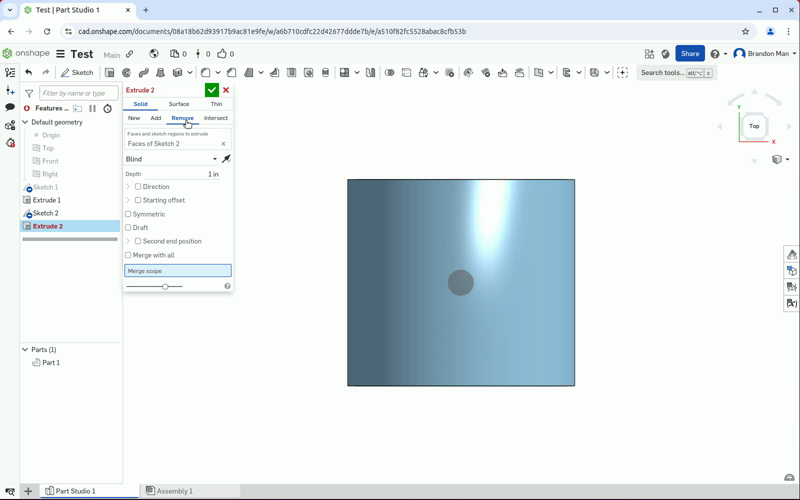
key(tab, 4)
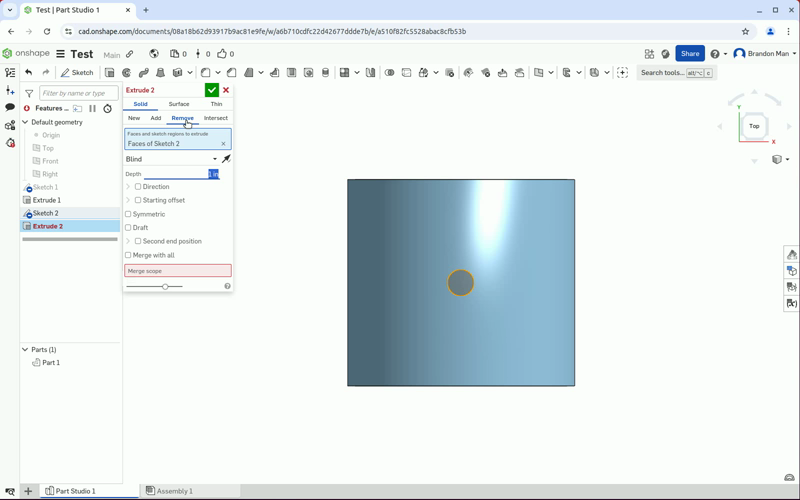
text(48.624)
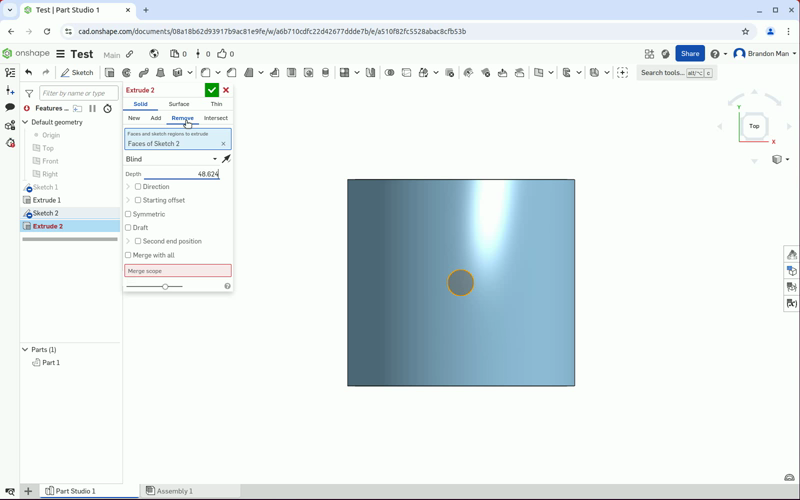
key(tab, 3)
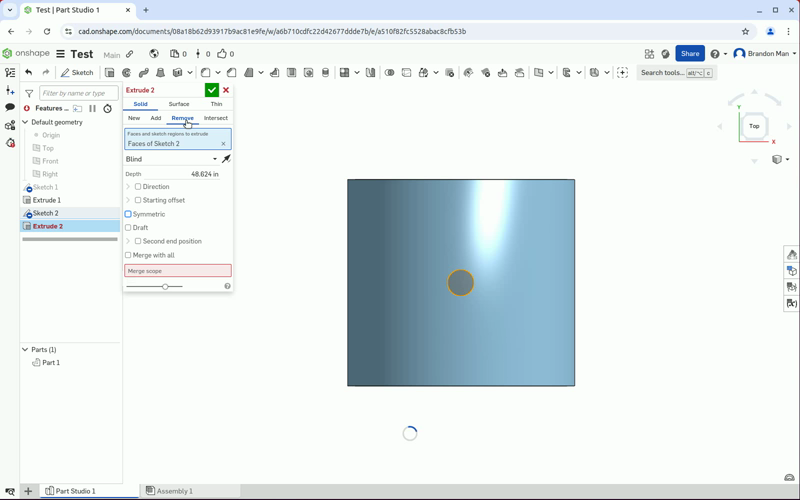
key(space)
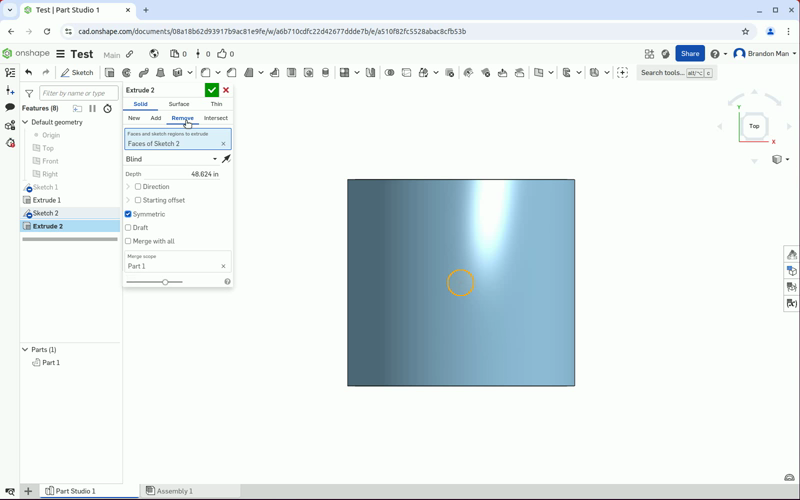
key(tab, 2)
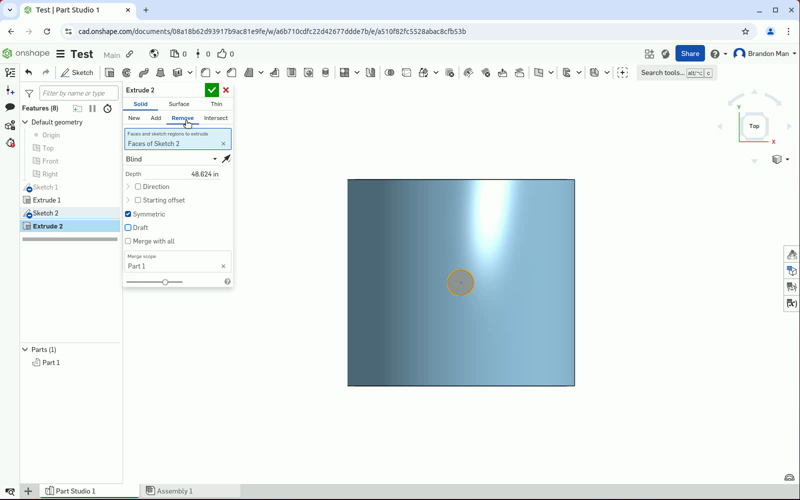
key(space)
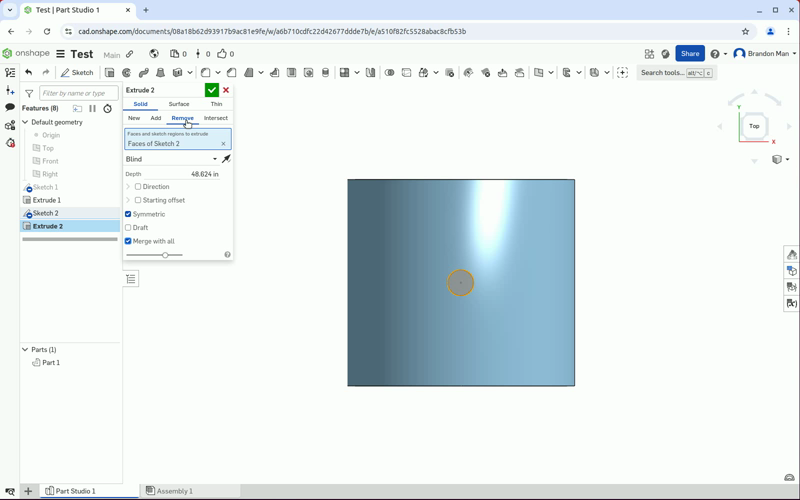
key(enter)
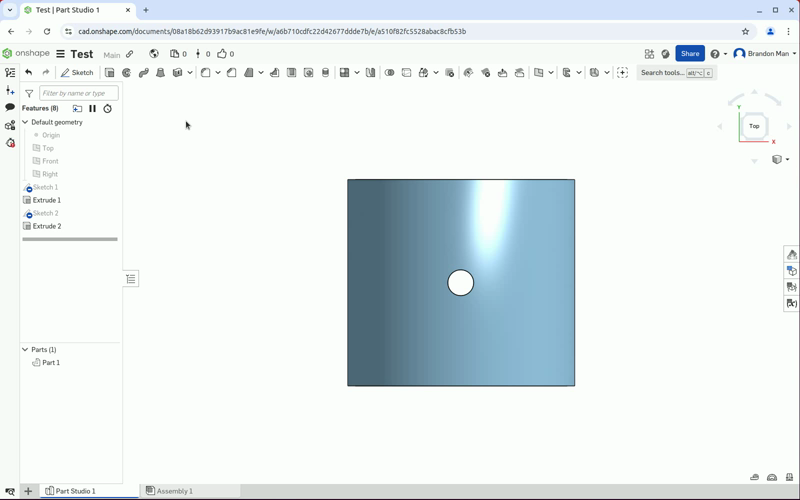
key(shift+h)
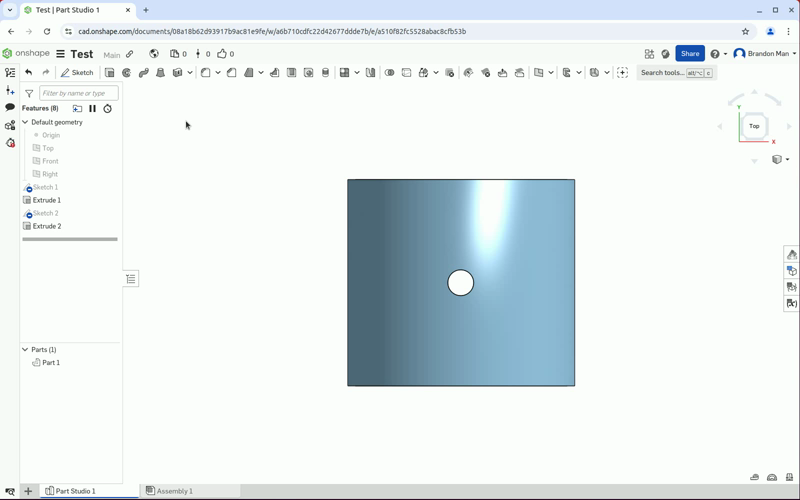
key(shift+h)
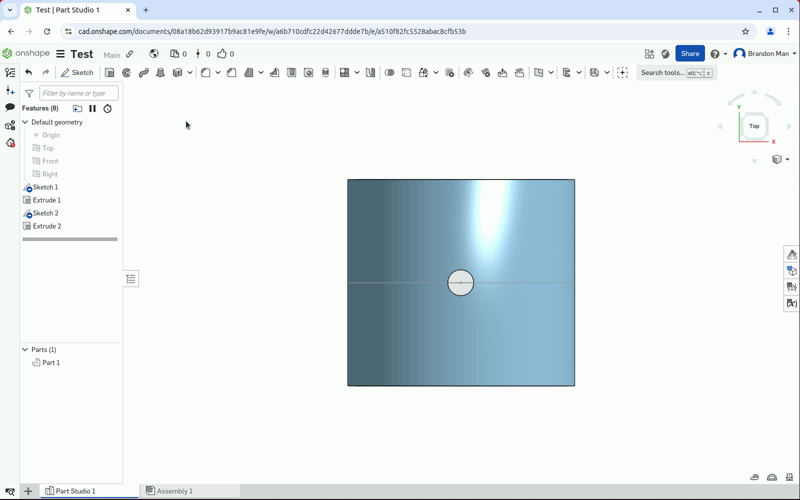
key(shift+7)
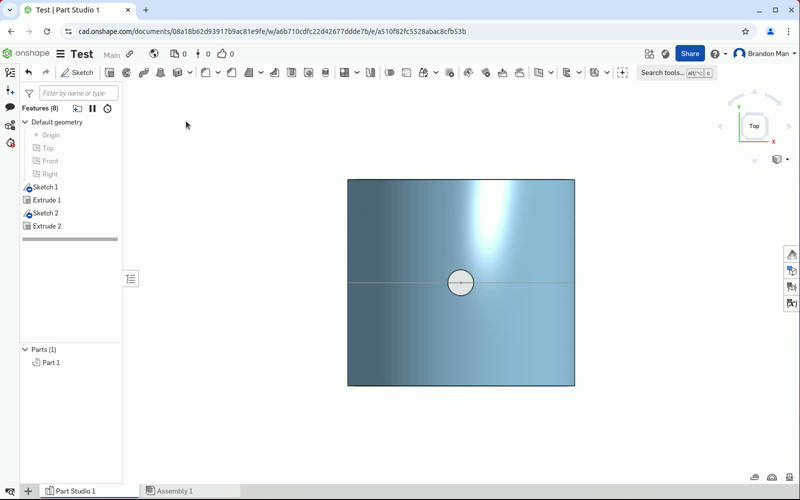
key(up, 3)
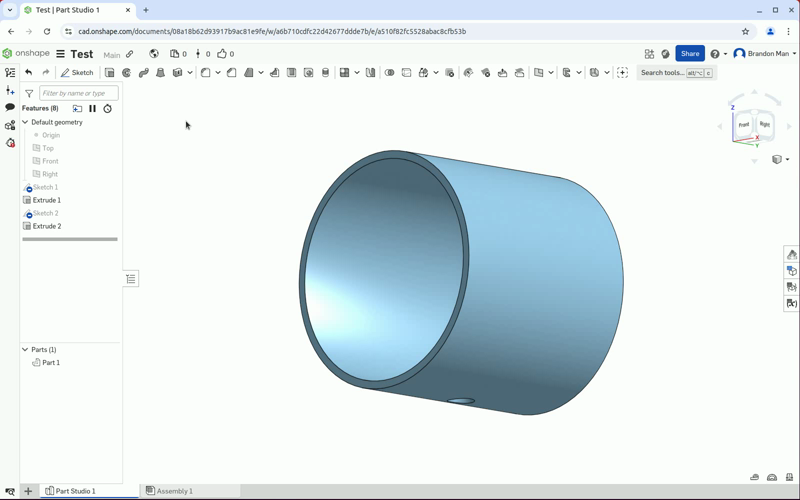
key(left, 3)
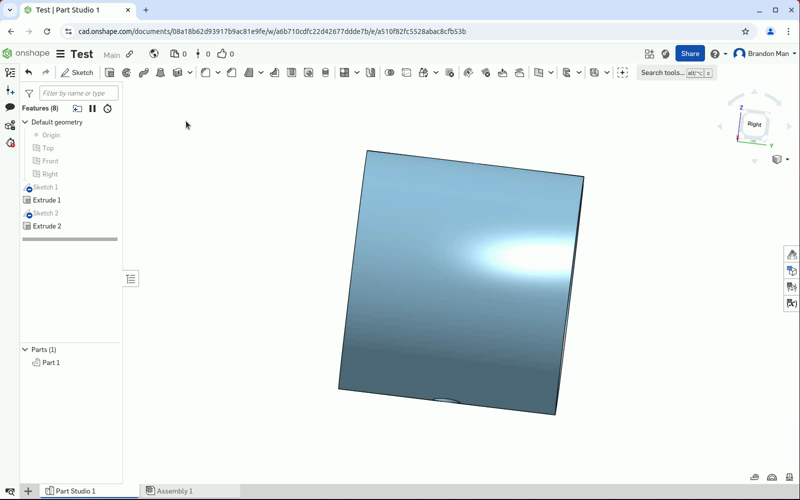
key(right, 3)
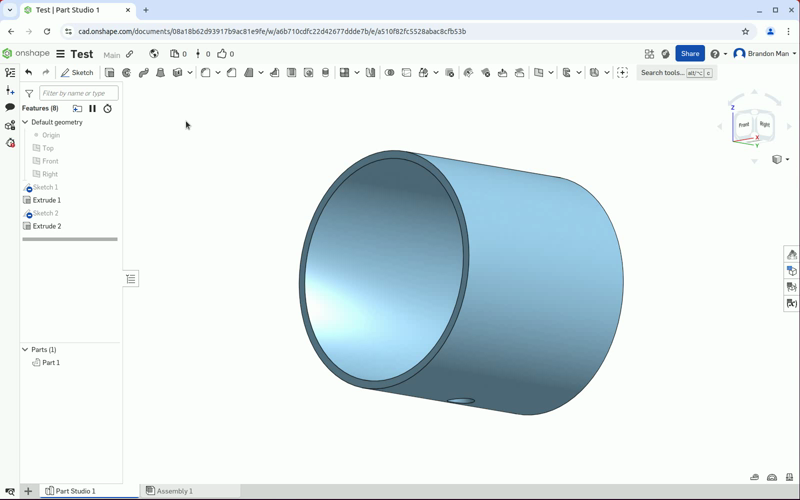
key(down, 3)
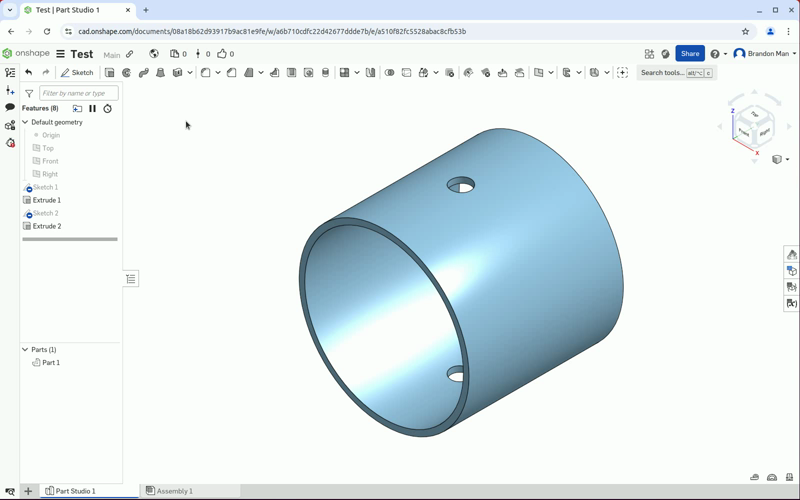
mouse_move(73, 189)
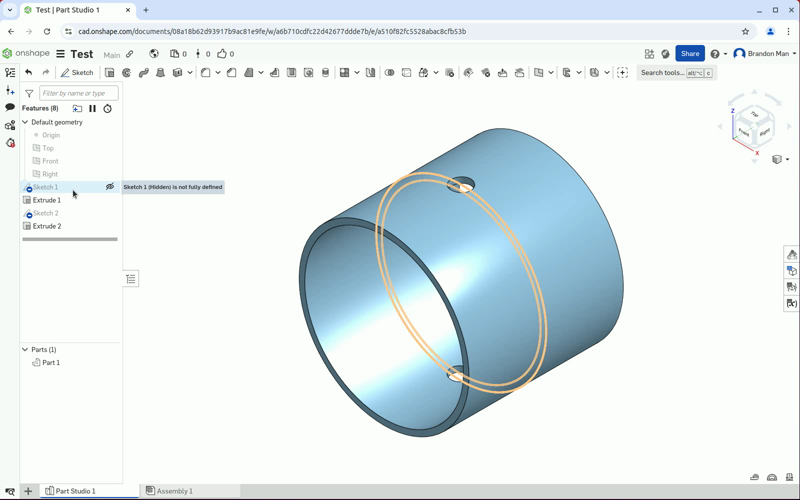
click(73, 189)